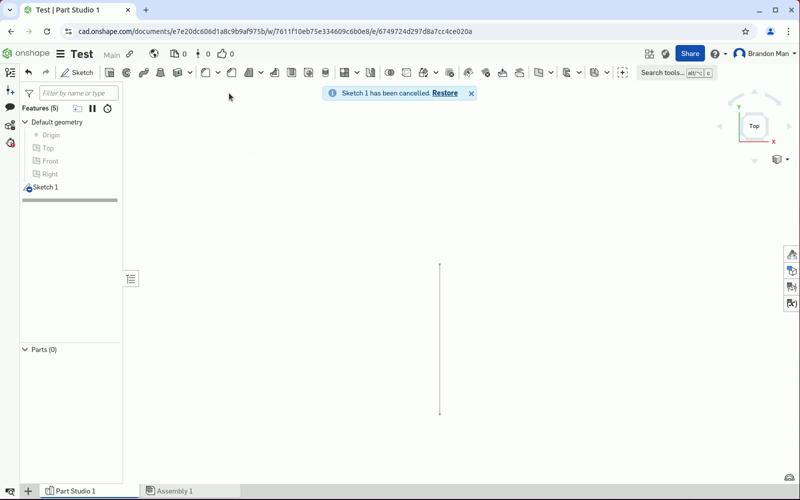
key(shift+h)
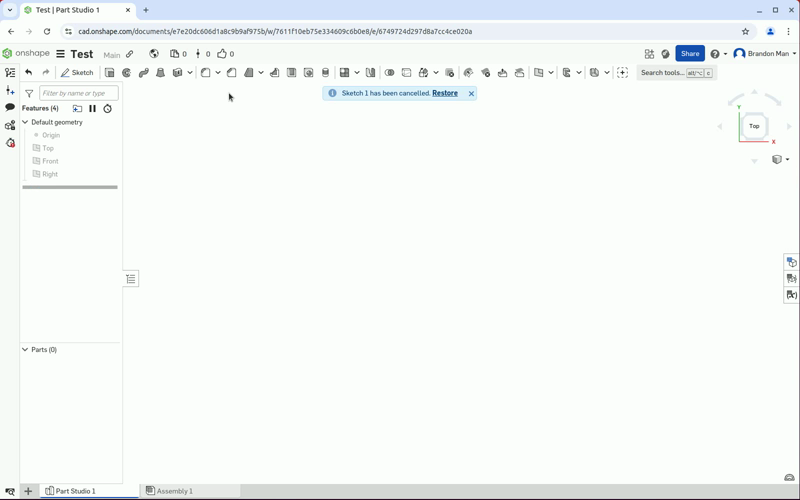
mouse_move(73, 352)
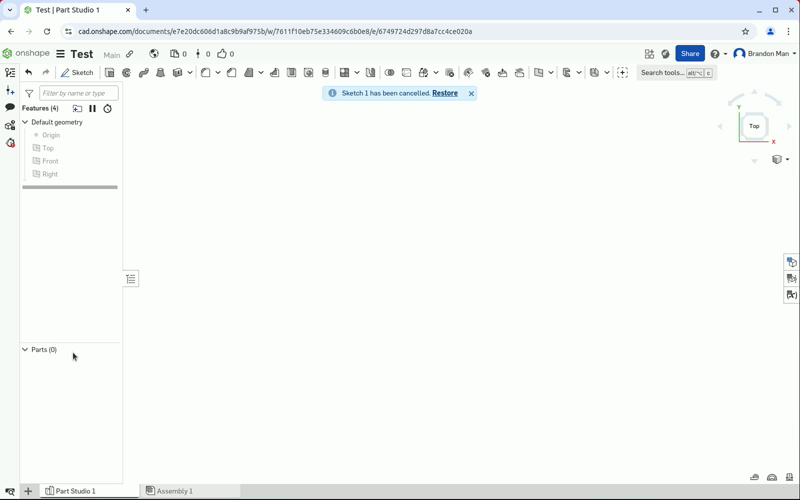
key(y)
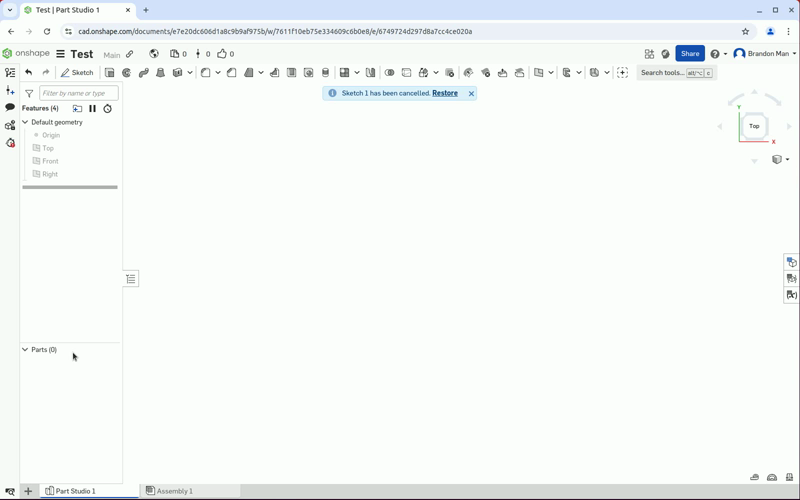
key(shift+p)
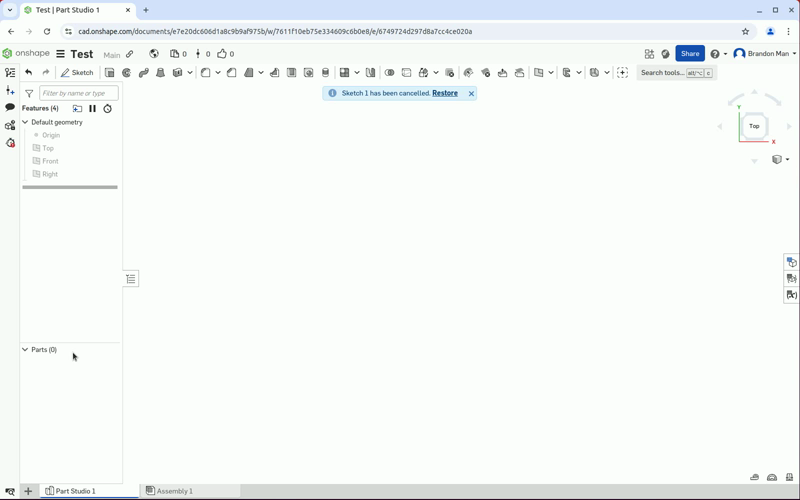
key(space)
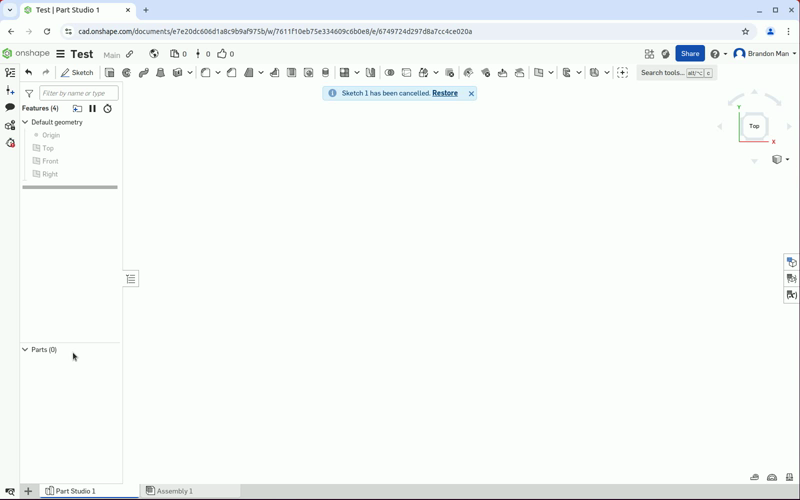
key_down(shift)
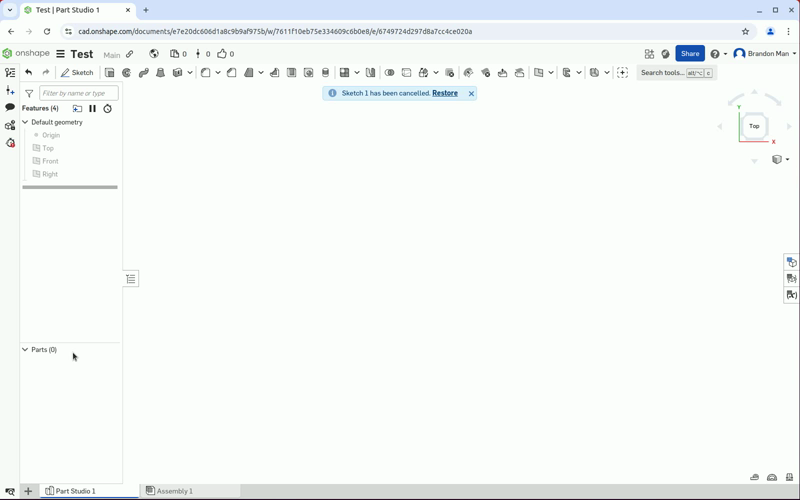
key(up)
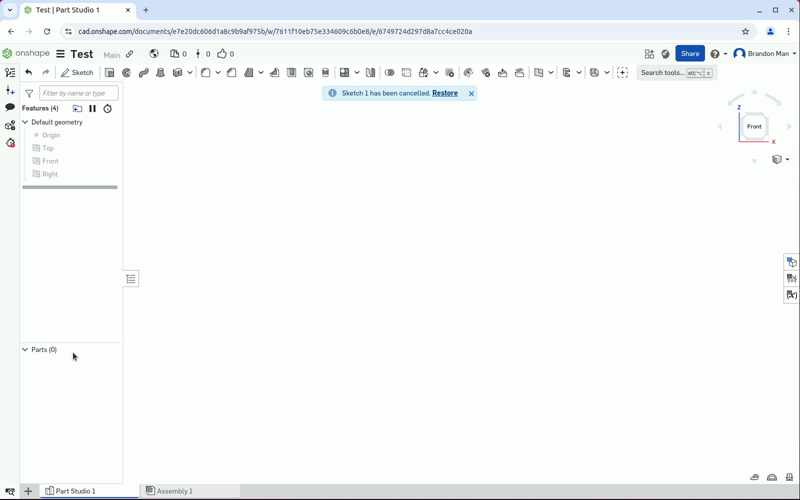
key_up(shift)
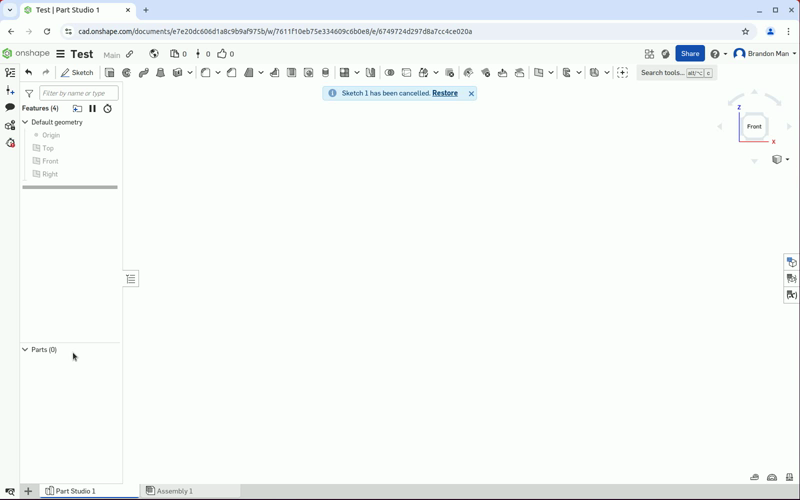
mouse_move(73, 352)
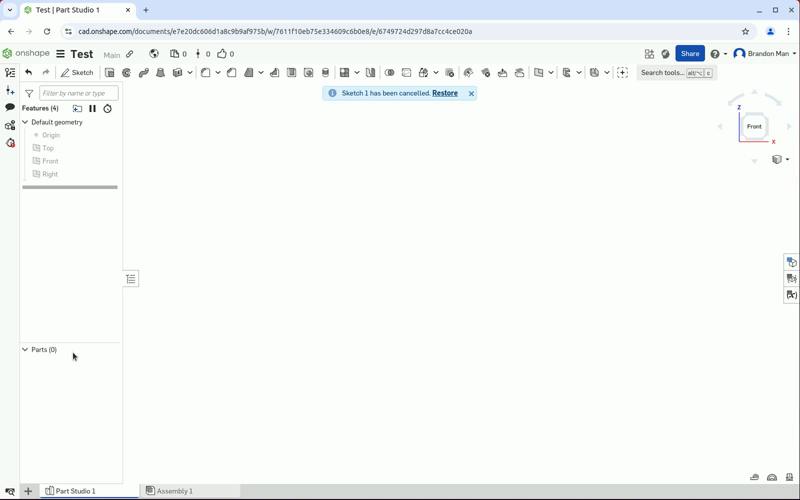
key(shift+y)
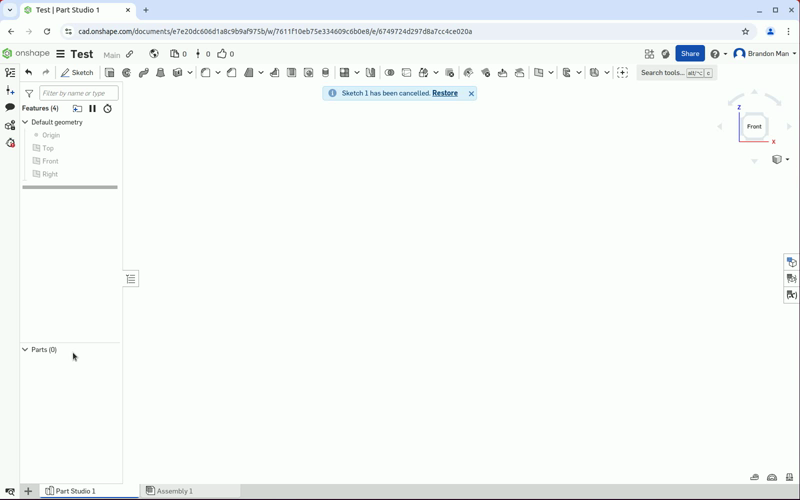
key(shift+s)
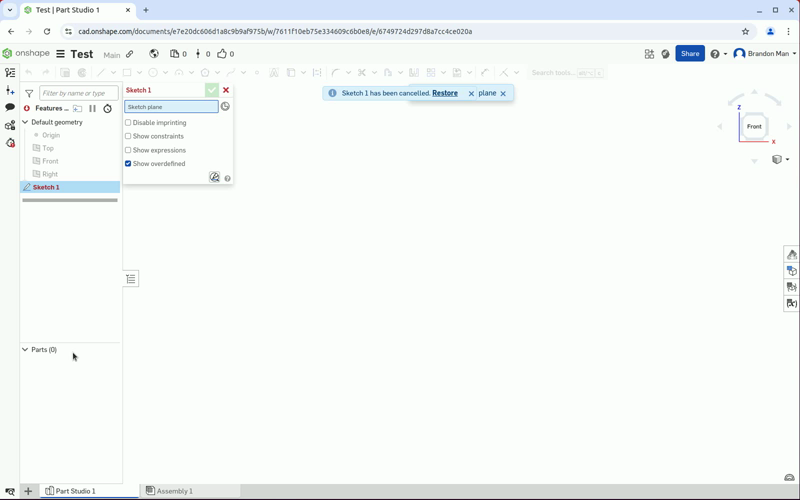
mouse_move(73, 163)
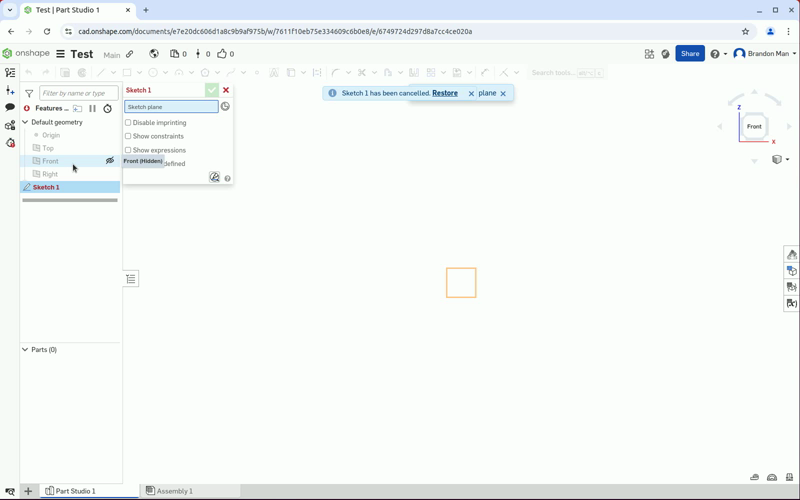
click(73, 163)
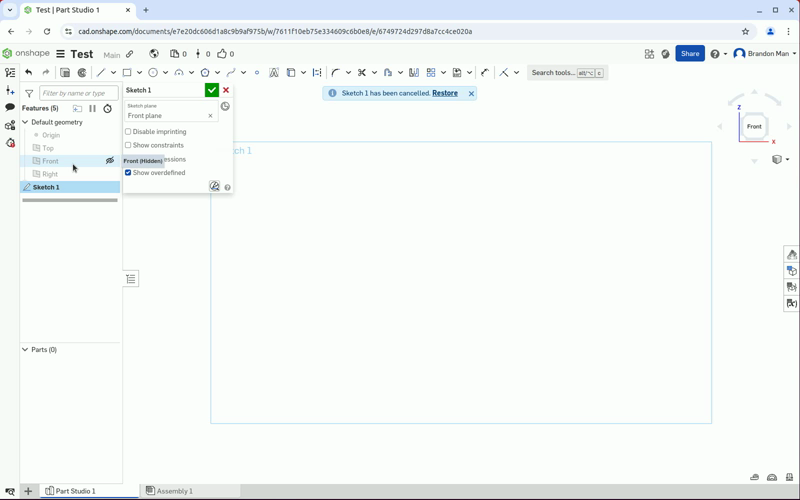
mouse_move(73, 352)
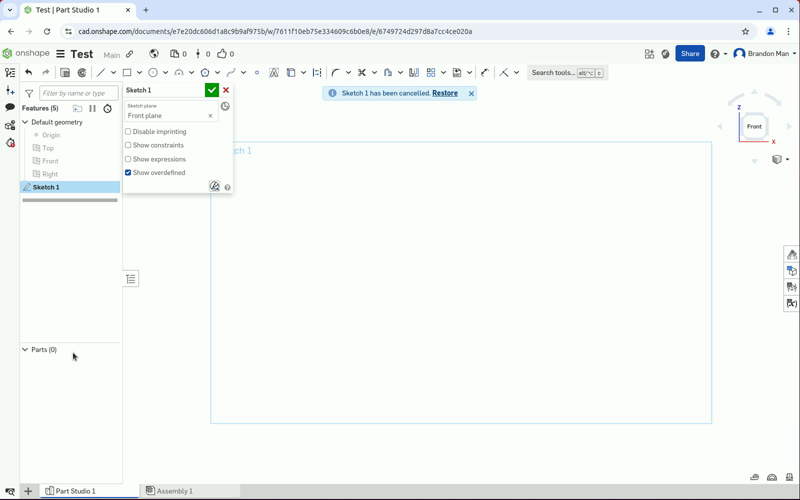
key(y)
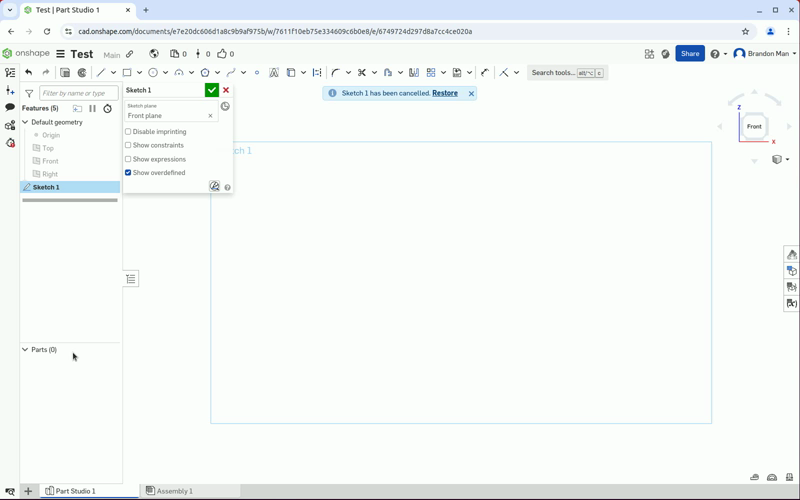
key(l)
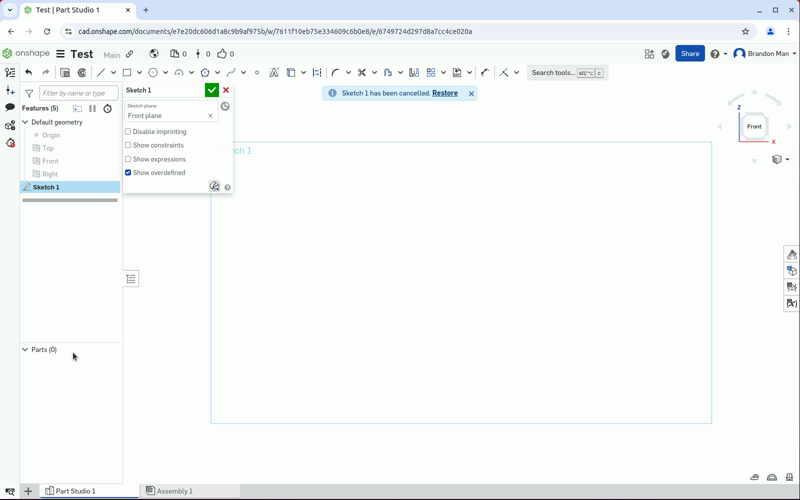
key_down(shift)
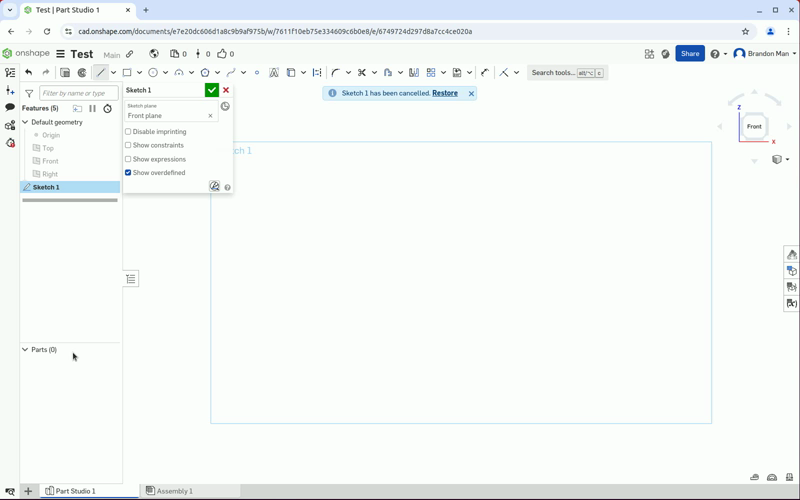
mouse_move(348, 282)
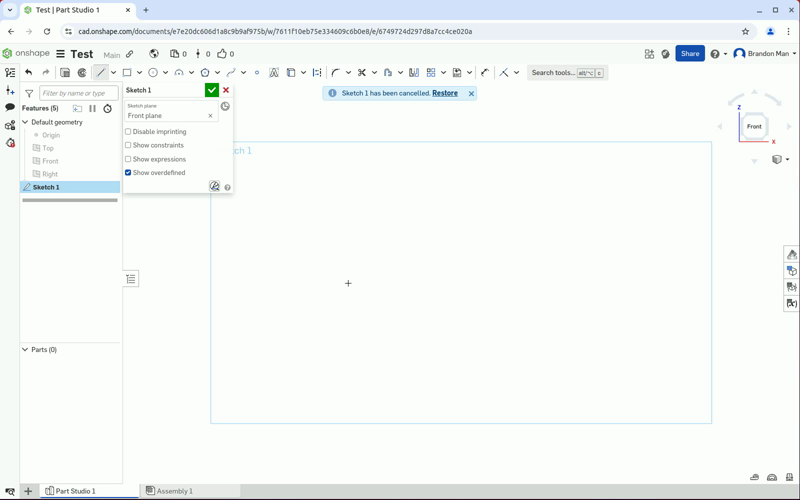
click(348, 282)
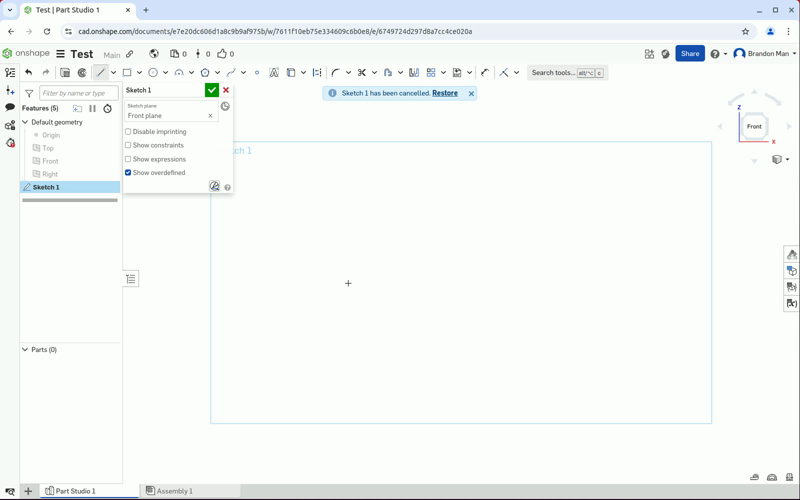
key_up(shift)
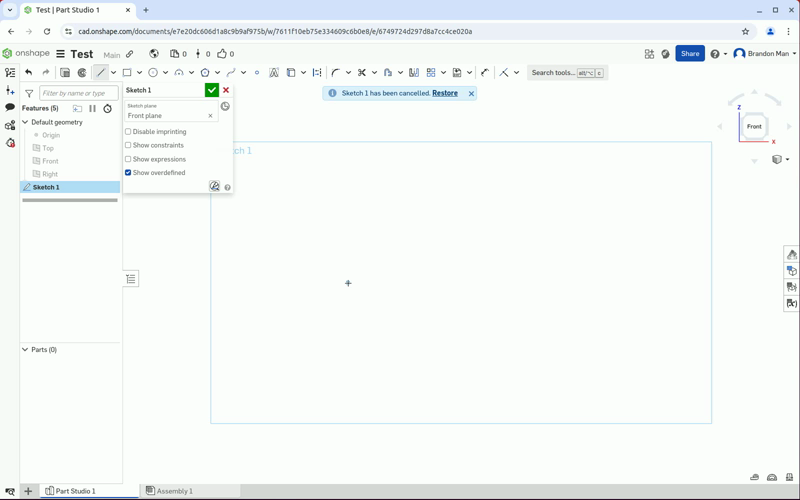
key_down(shift)
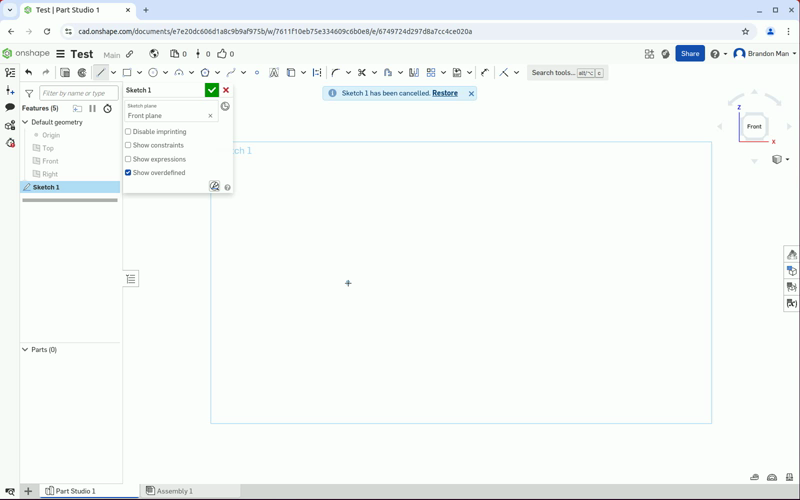
mouse_move(459, 282)
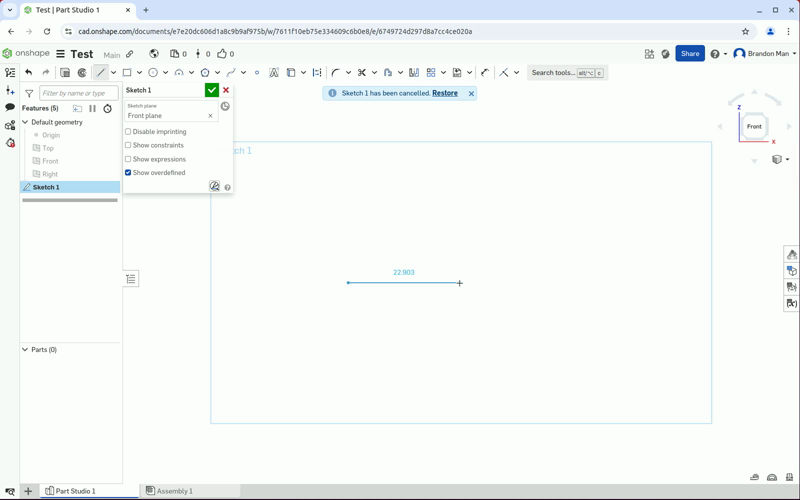
click(459, 282)
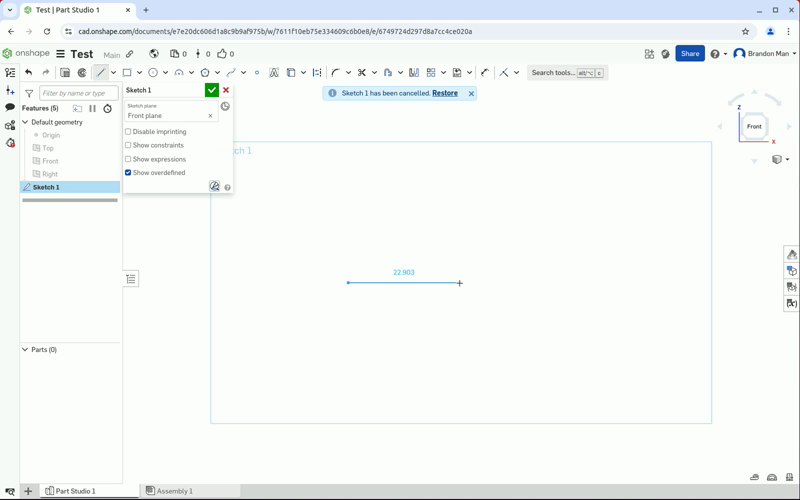
key_up(shift)
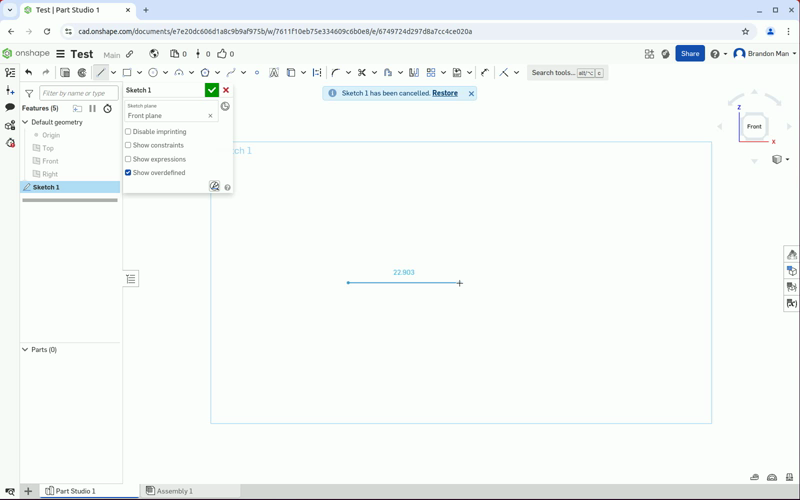
key_down(shift)
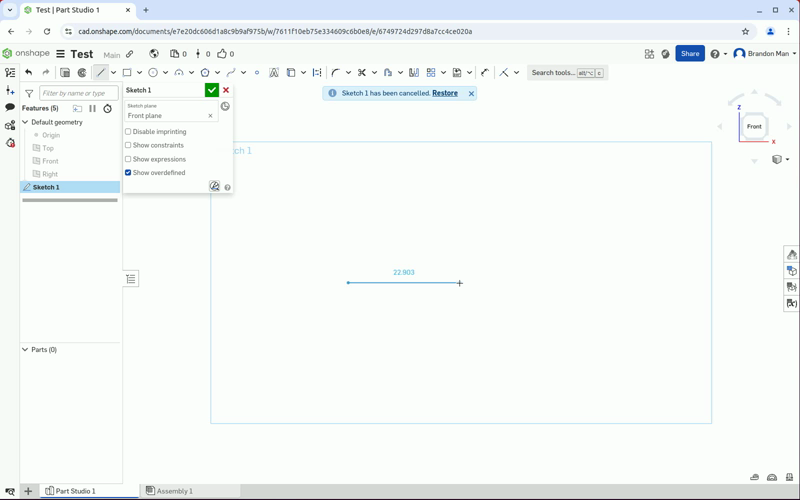
mouse_move(502, 210)
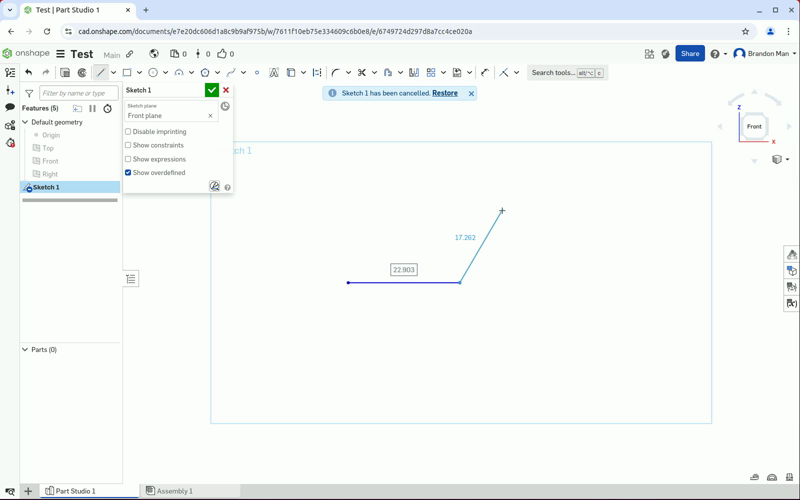
click(502, 210)
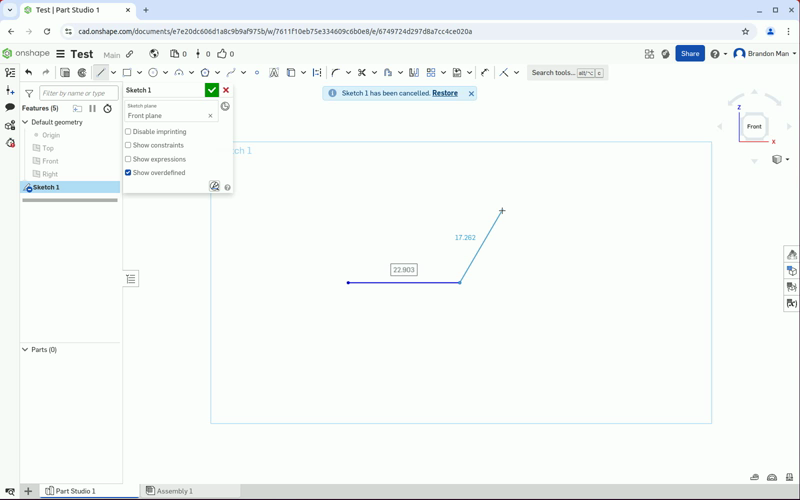
key_up(shift)
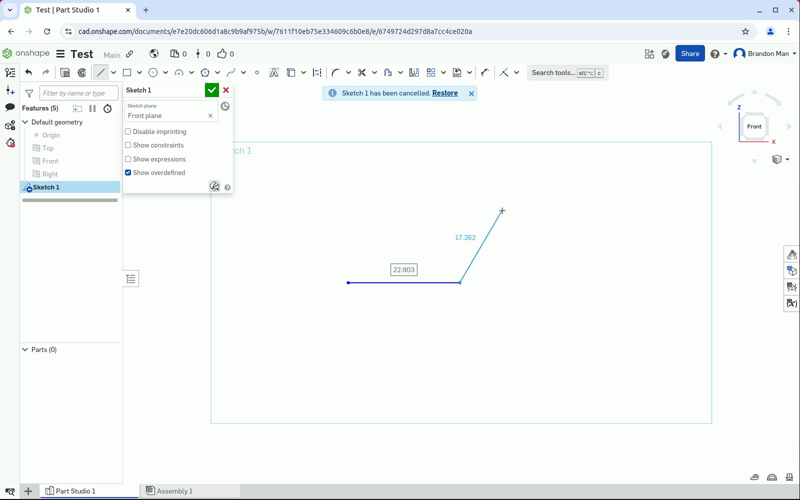
key_down(shift)
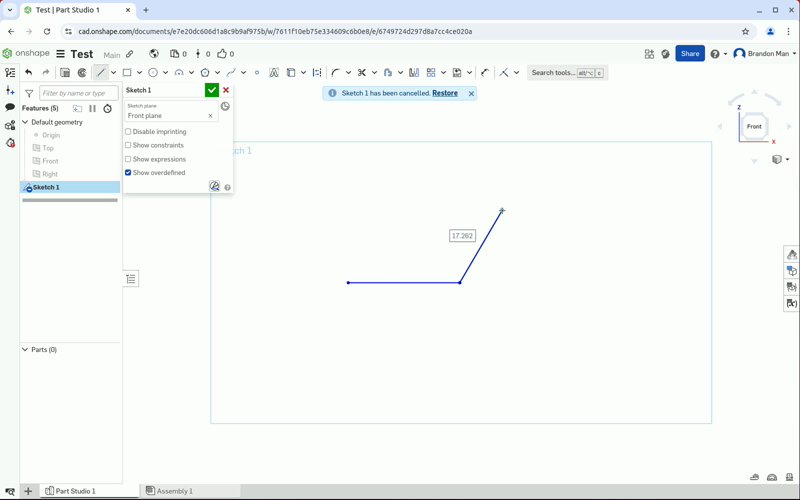
mouse_move(532, 210)
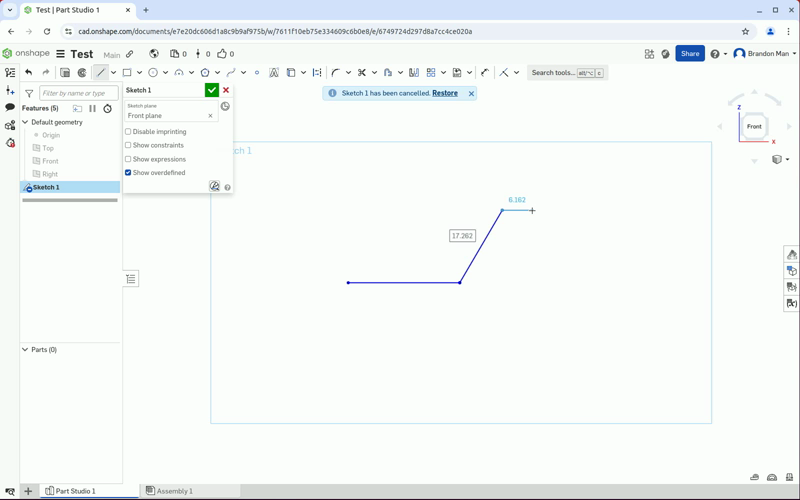
mouse_move(516, 185)
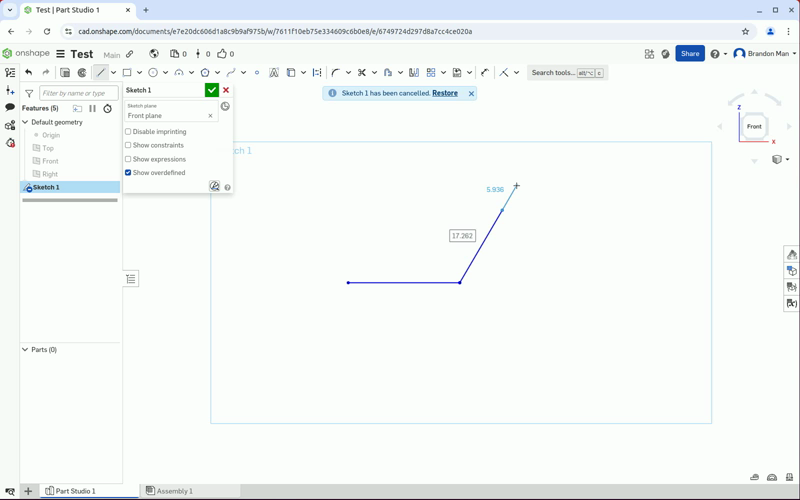
click(516, 185)
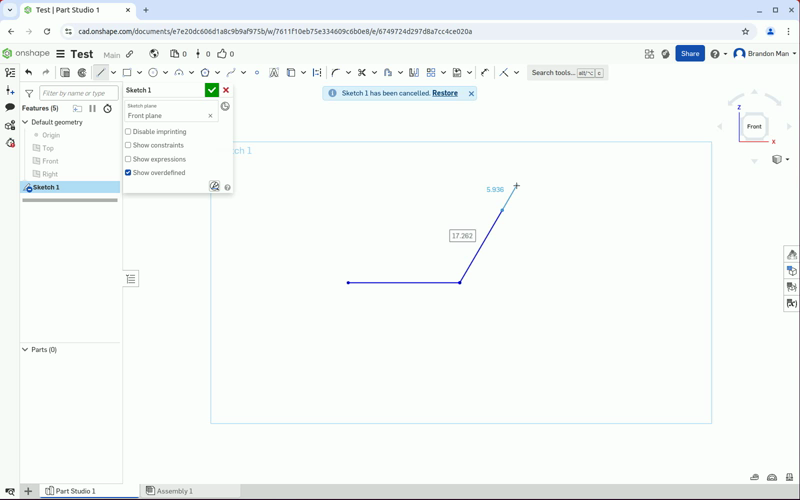
key_up(shift)
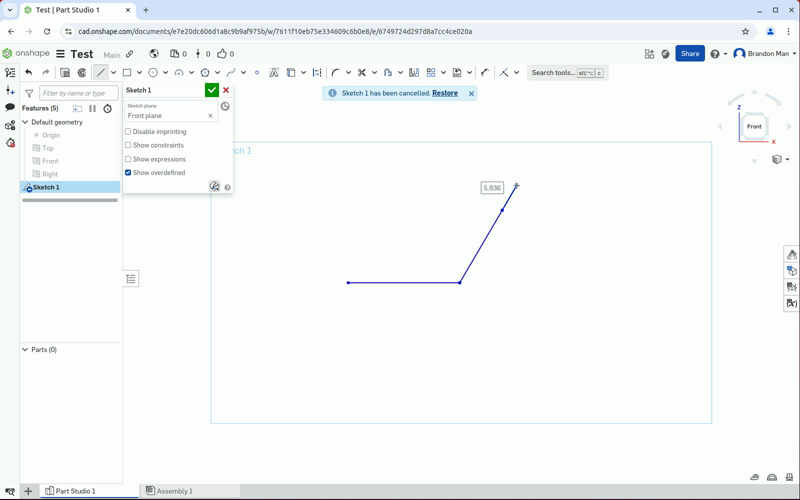
key_down(shift)
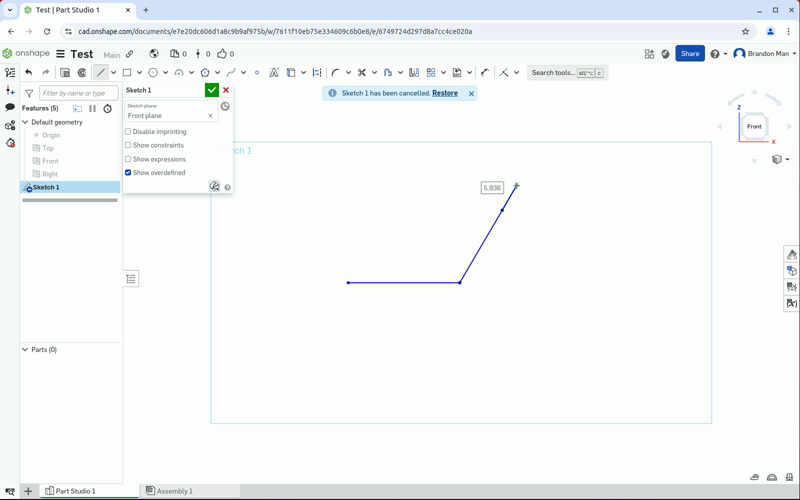
mouse_move(546, 185)
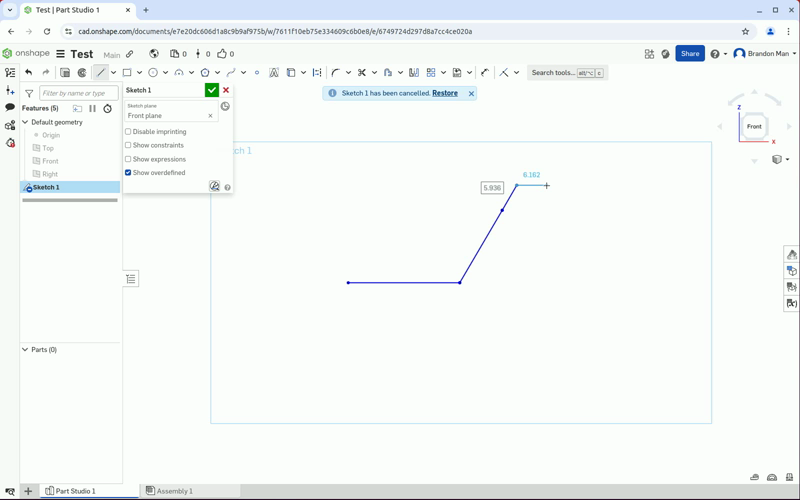
mouse_move(491, 171)
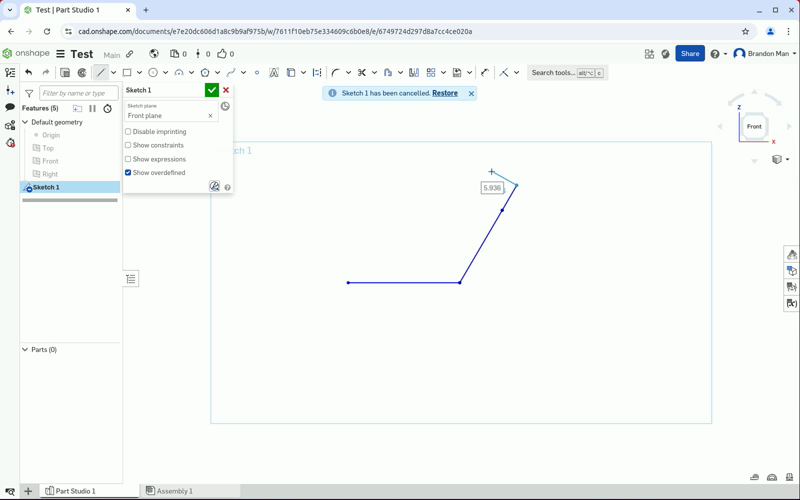
click(491, 171)
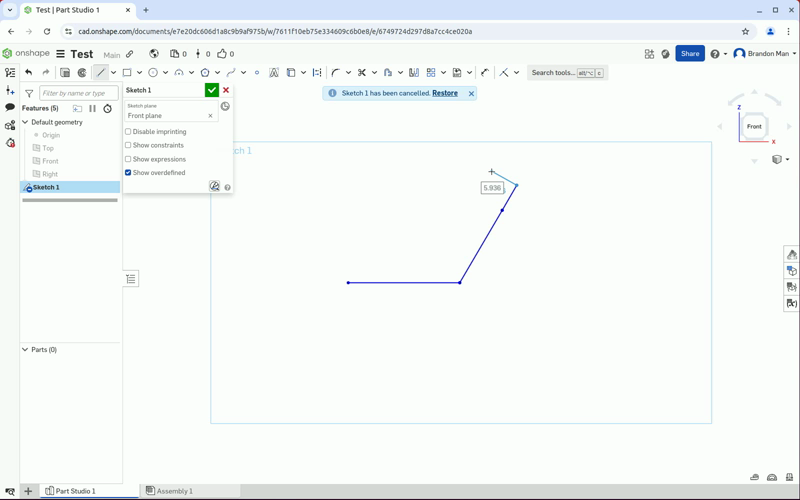
key_up(shift)
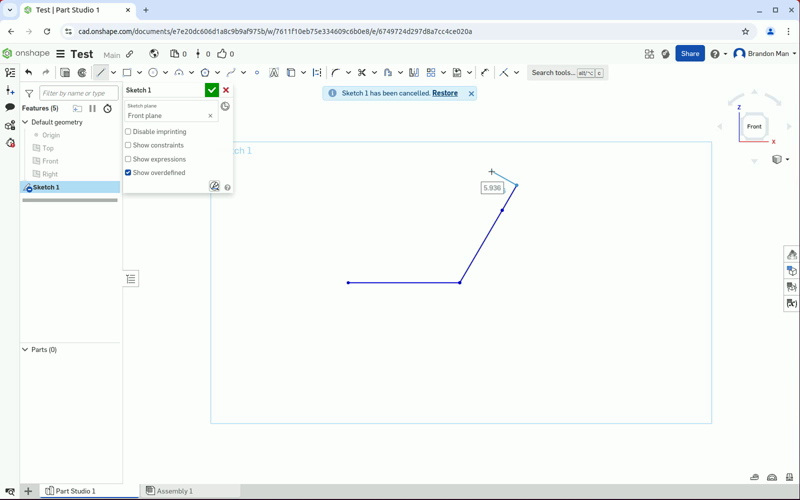
key_down(shift)
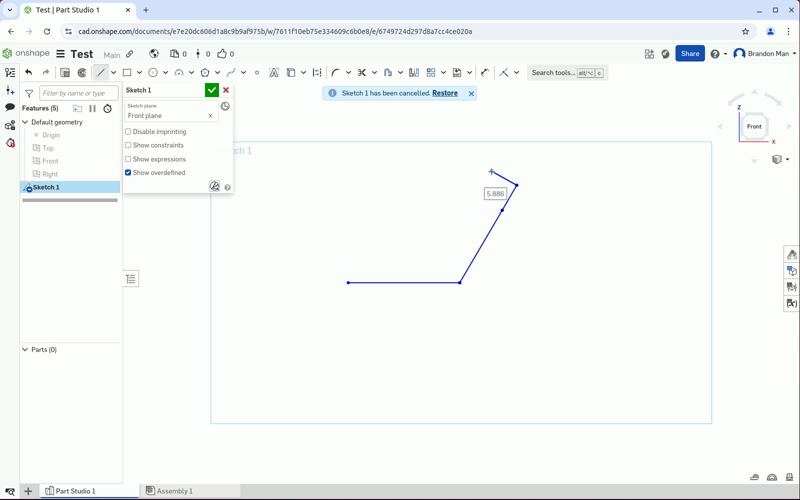
mouse_move(447, 247)
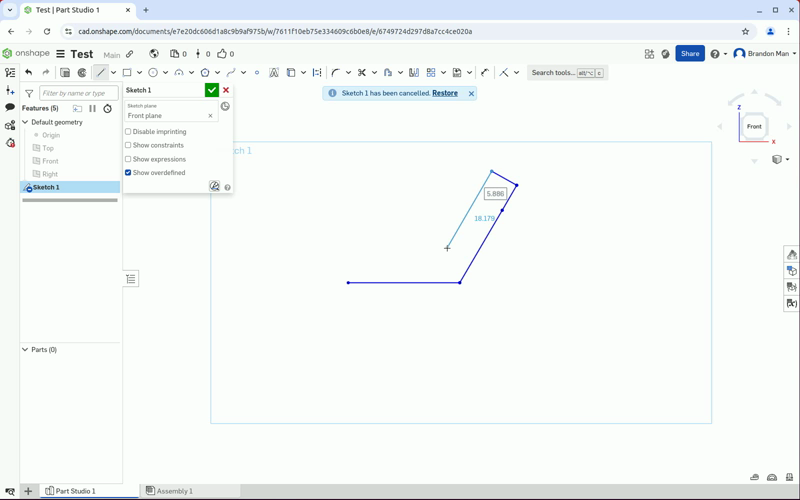
click(447, 247)
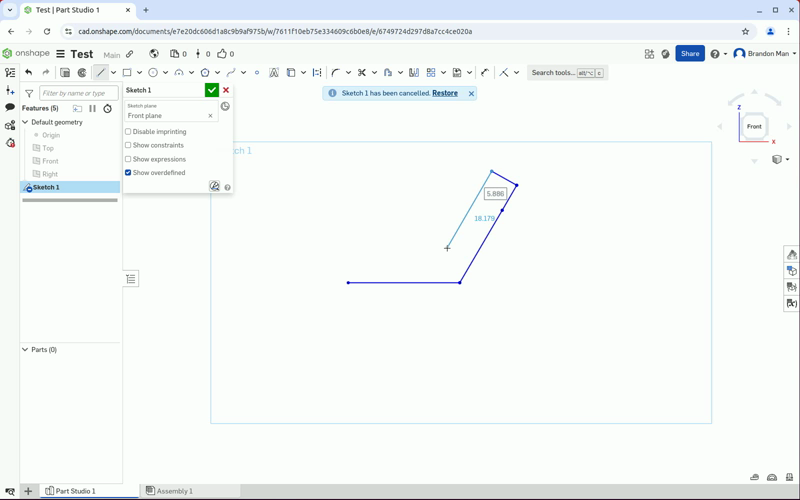
key_up(shift)
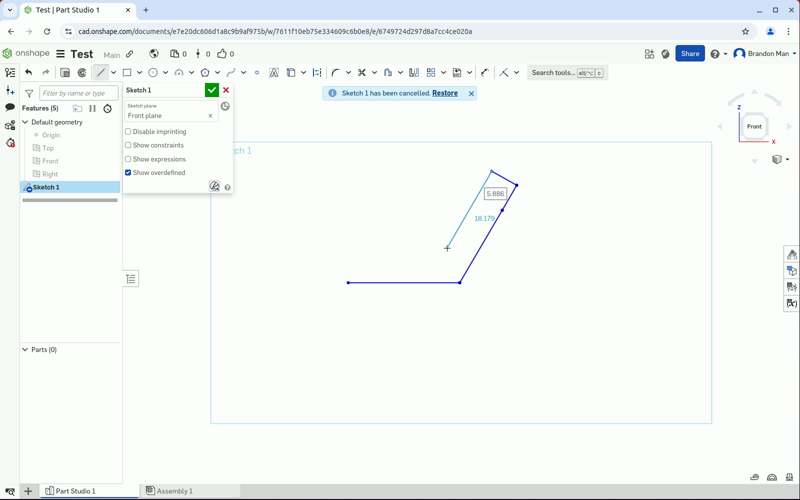
key(esc)
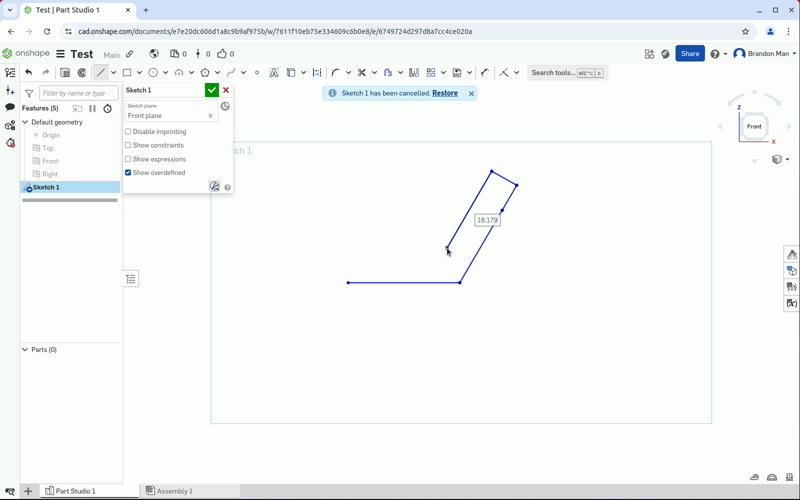
key(a)
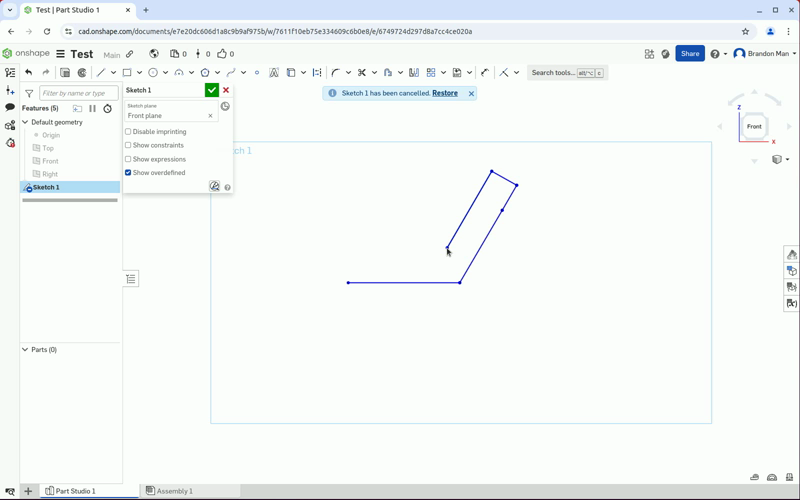
mouse_move(447, 247)
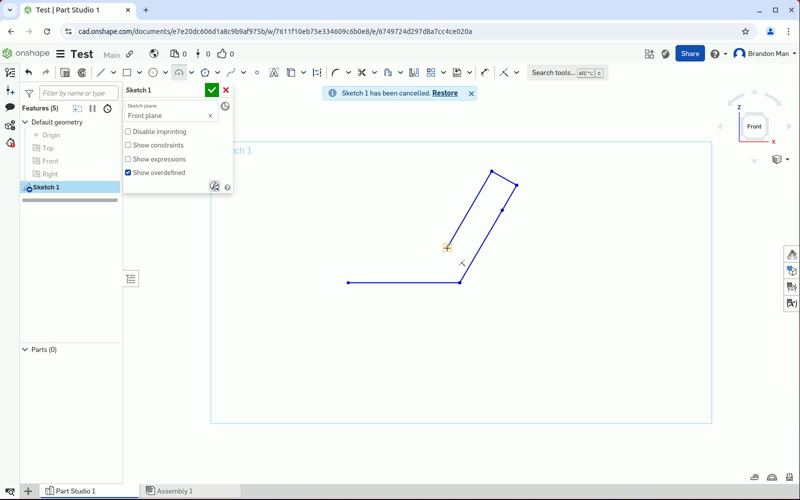
click(447, 247)
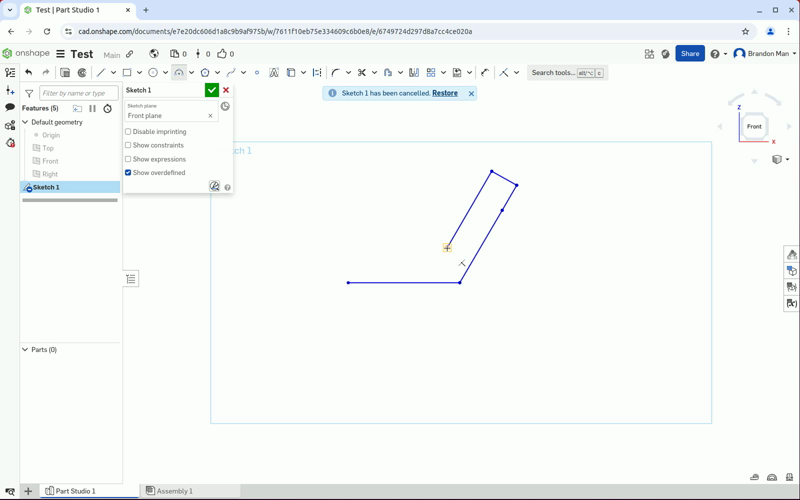
key_down(shift)
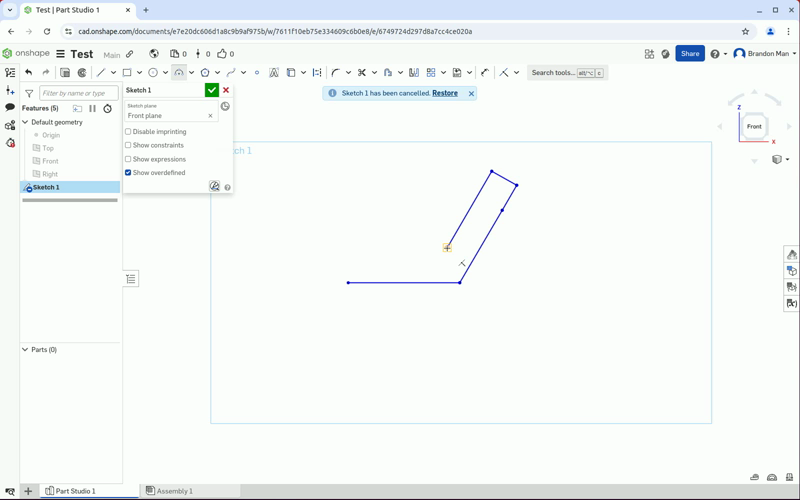
mouse_move(434, 254)
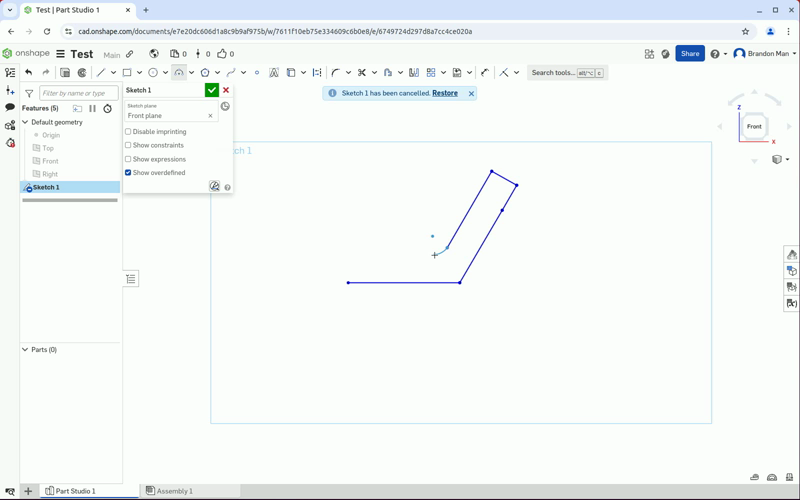
click(434, 254)
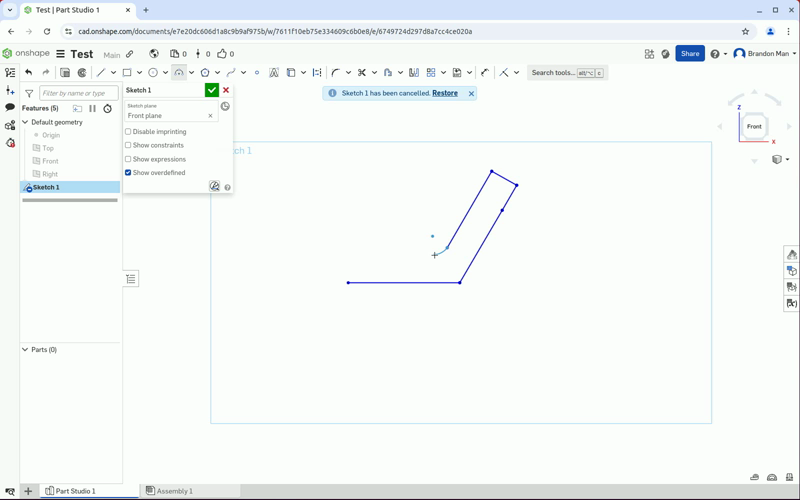
mouse_move(442, 252)
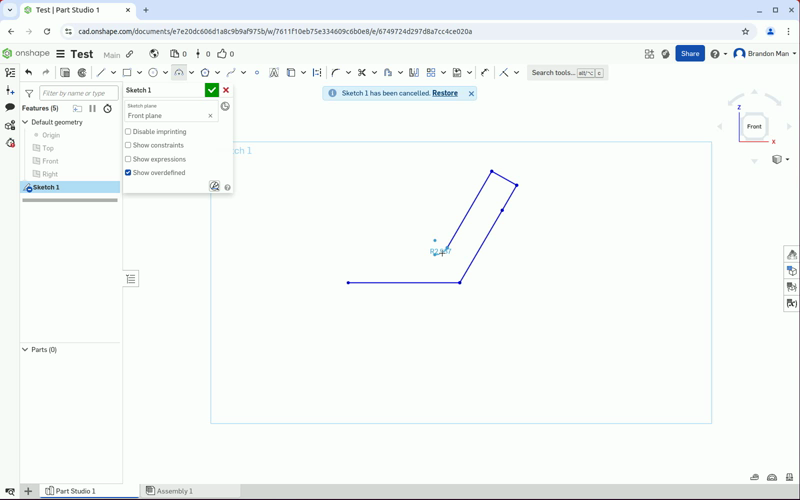
click(442, 252)
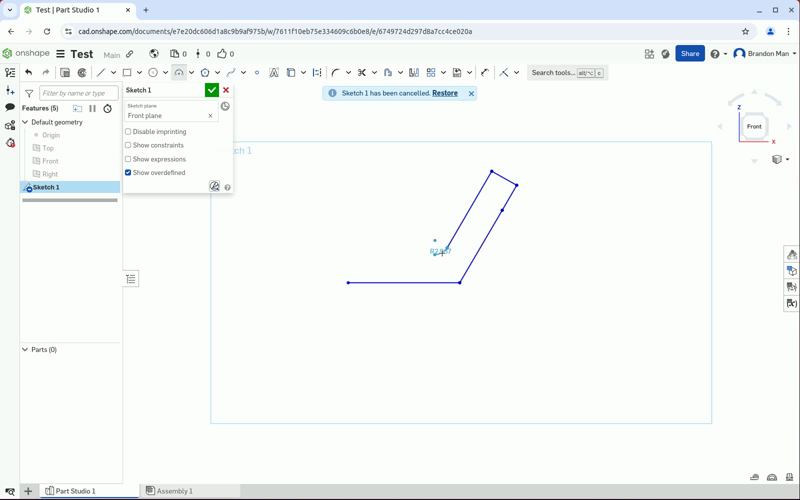
key_up(shift)
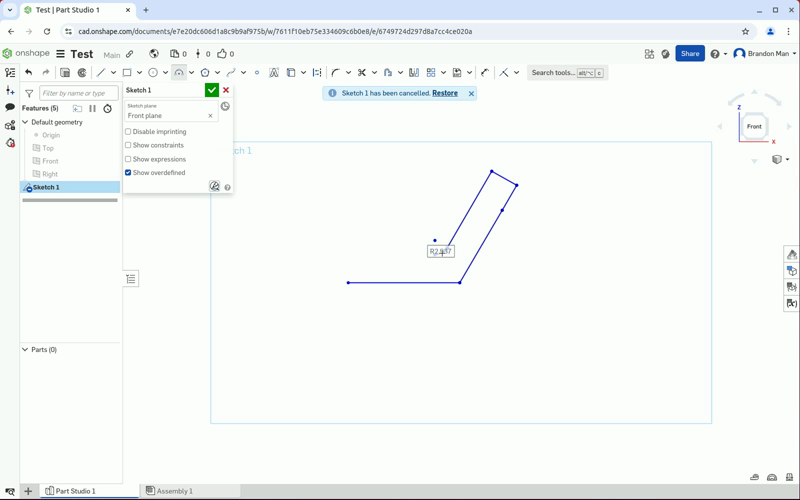
key(esc)
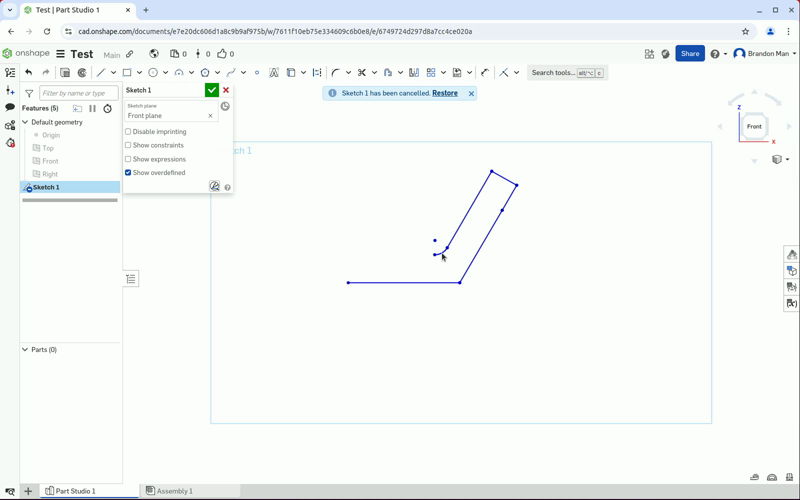
key(l)
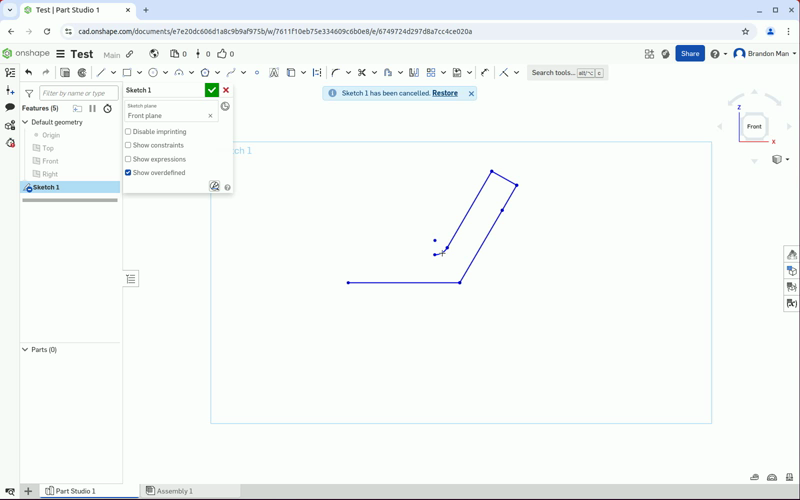
mouse_move(434, 254)
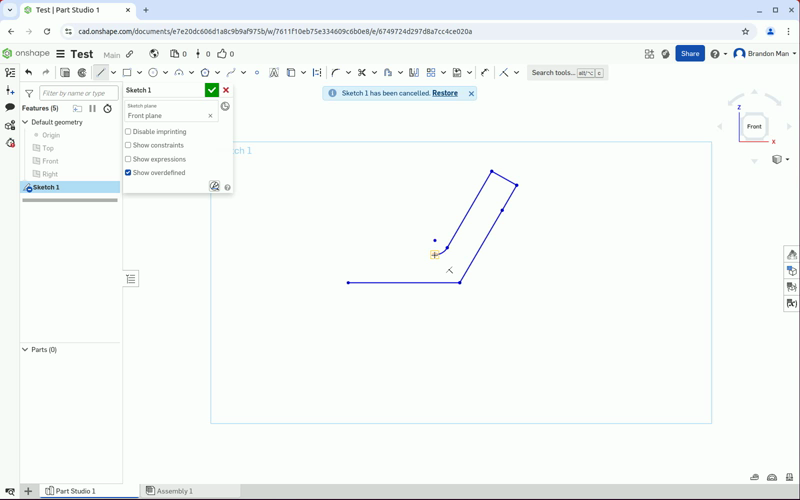
click(434, 254)
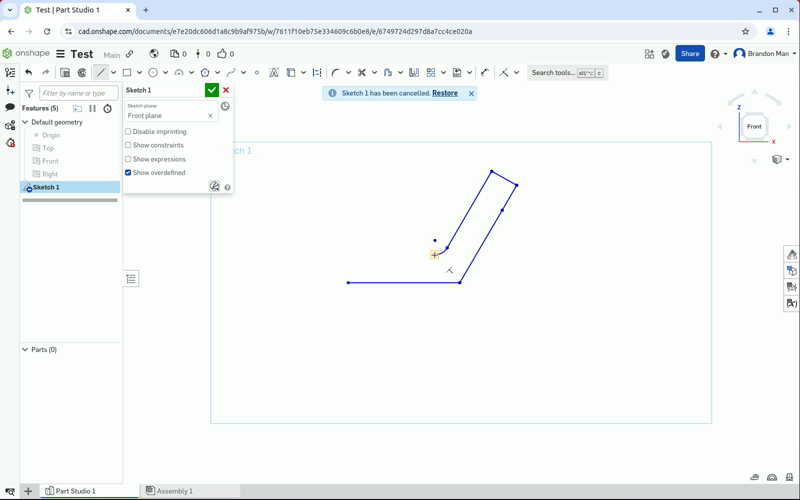
key_down(shift)
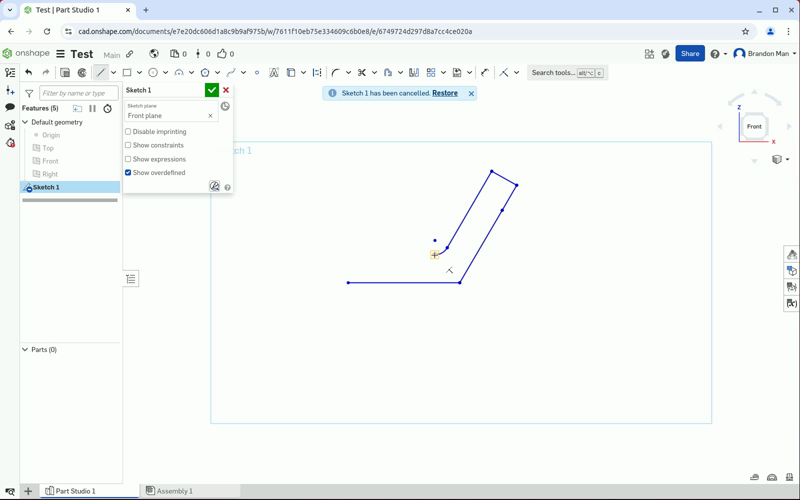
mouse_move(362, 254)
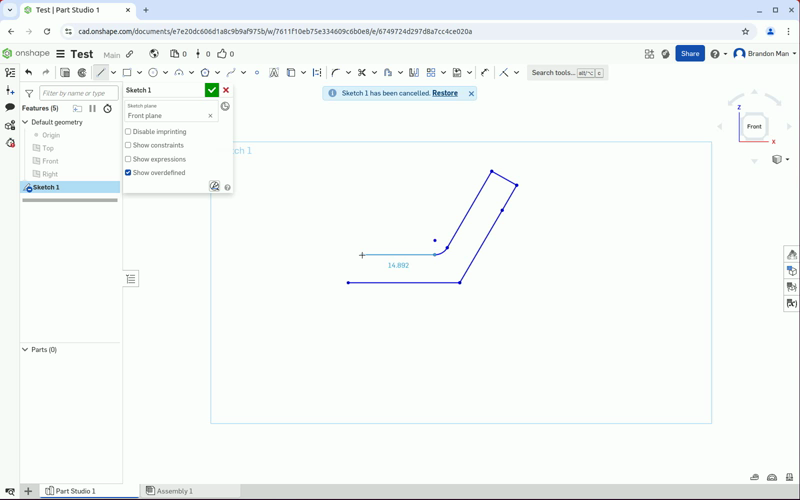
click(362, 254)
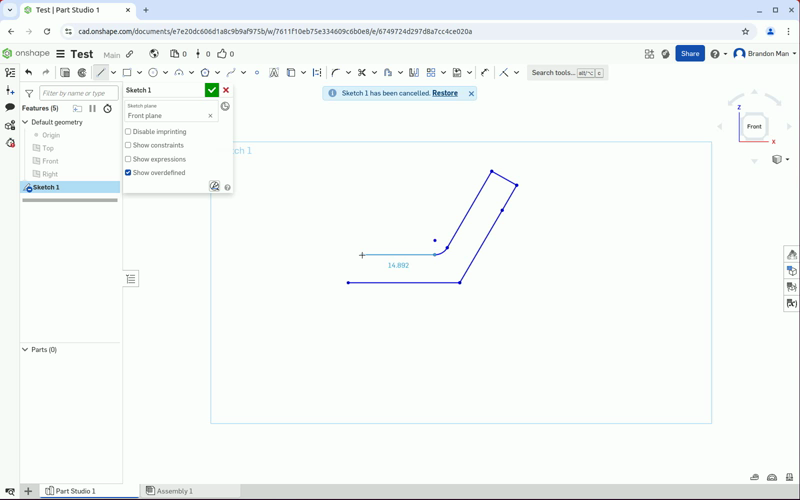
key_up(shift)
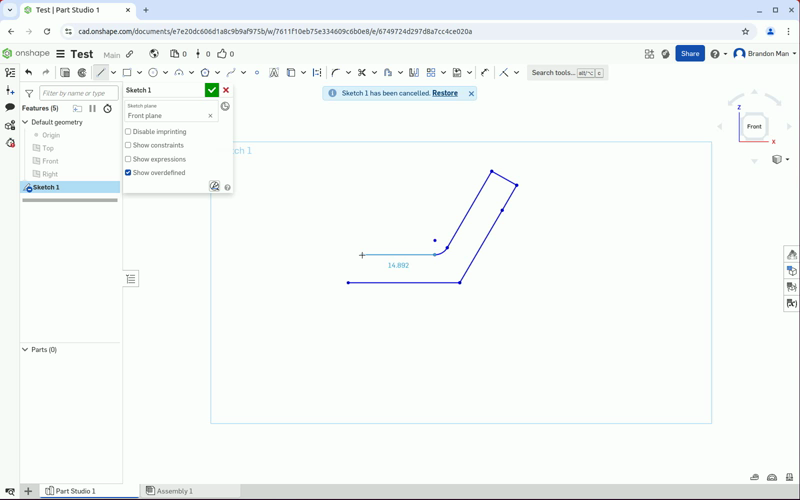
key(esc)
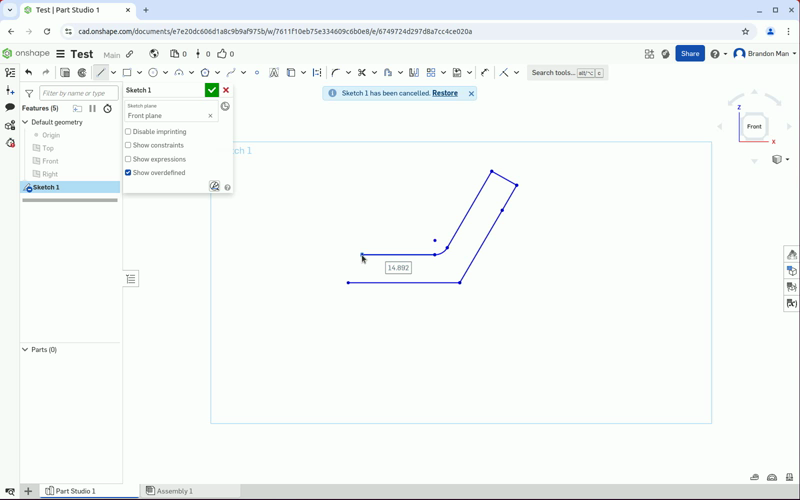
key(a)
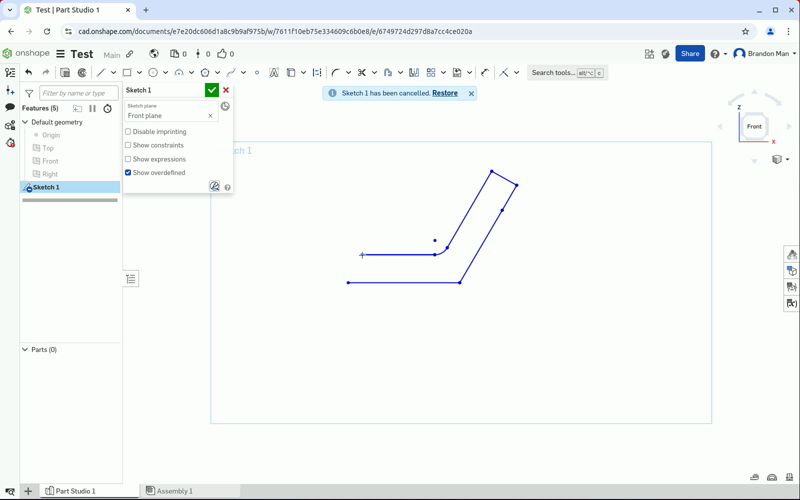
mouse_move(362, 254)
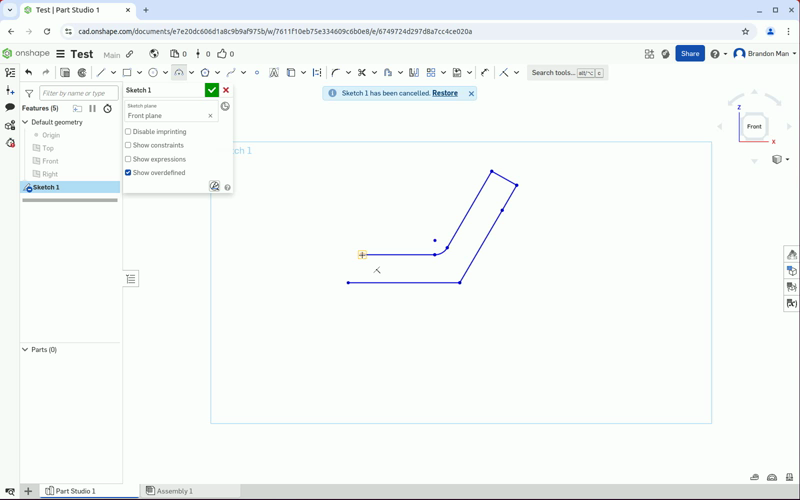
click(362, 254)
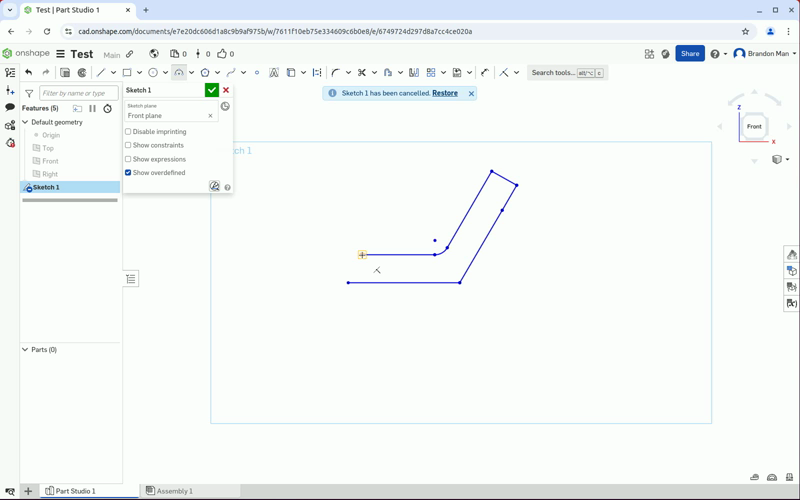
key_down(shift)
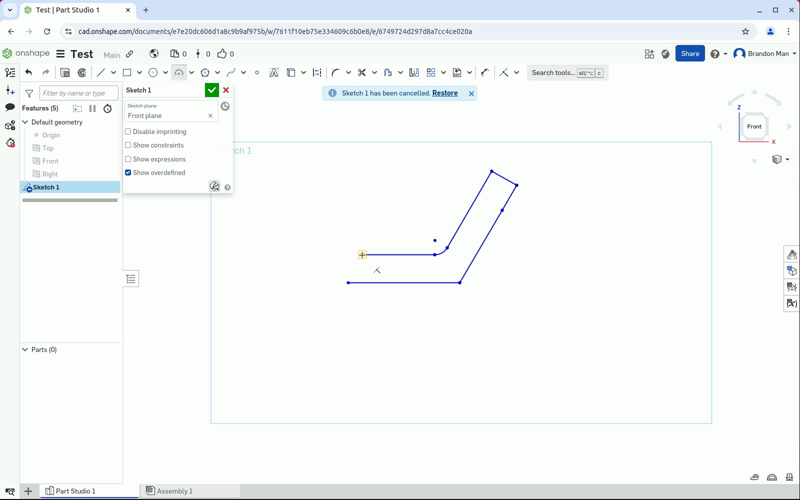
mouse_move(348, 268)
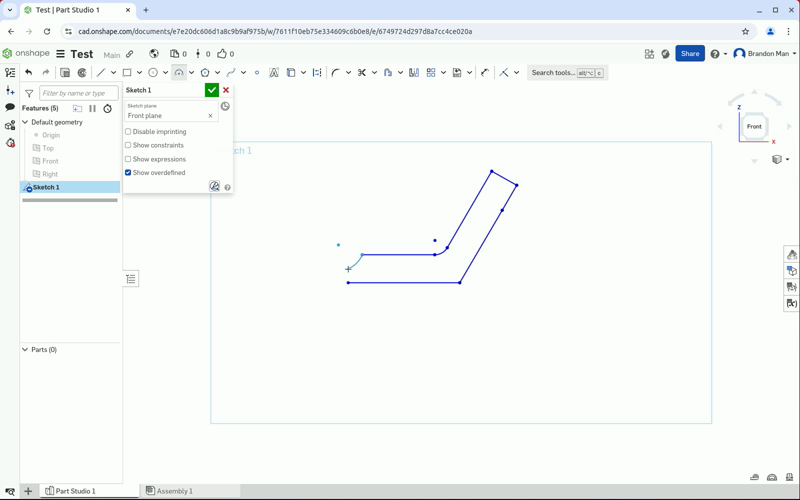
click(348, 268)
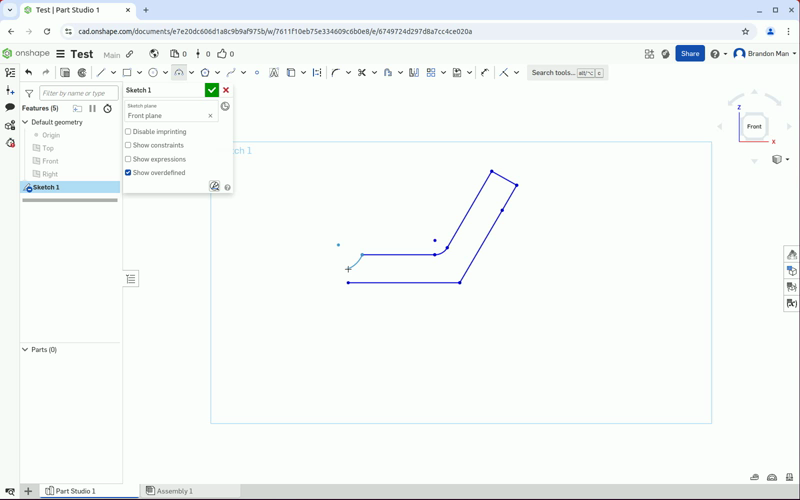
mouse_move(352, 258)
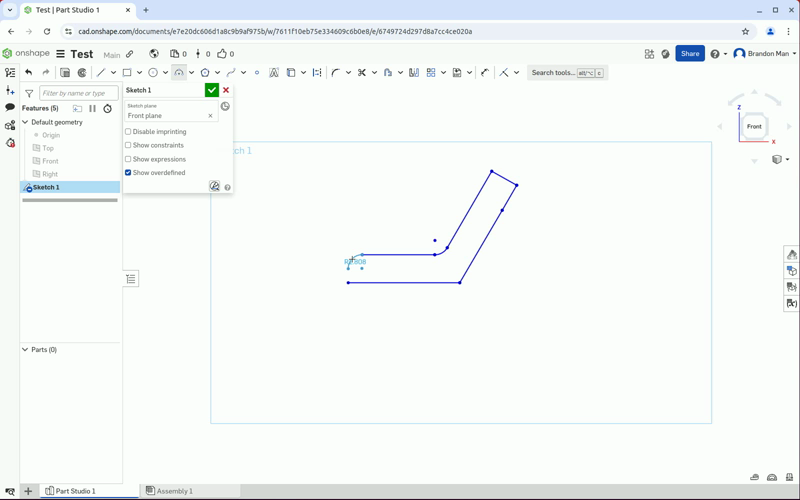
click(352, 258)
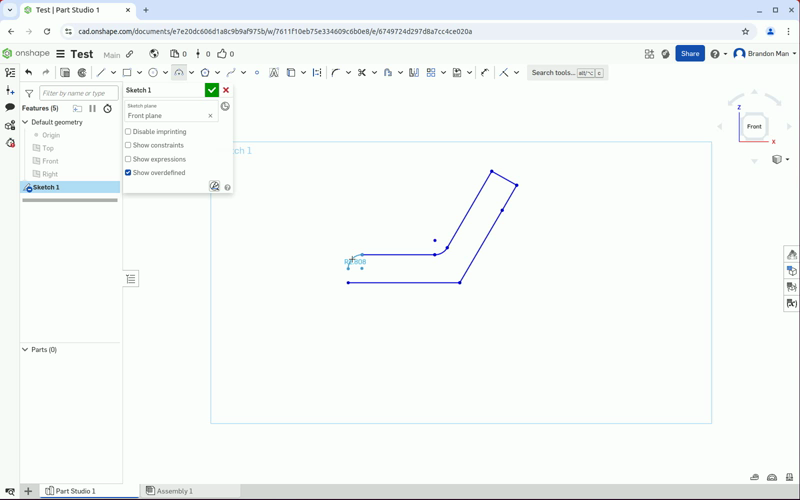
key_up(shift)
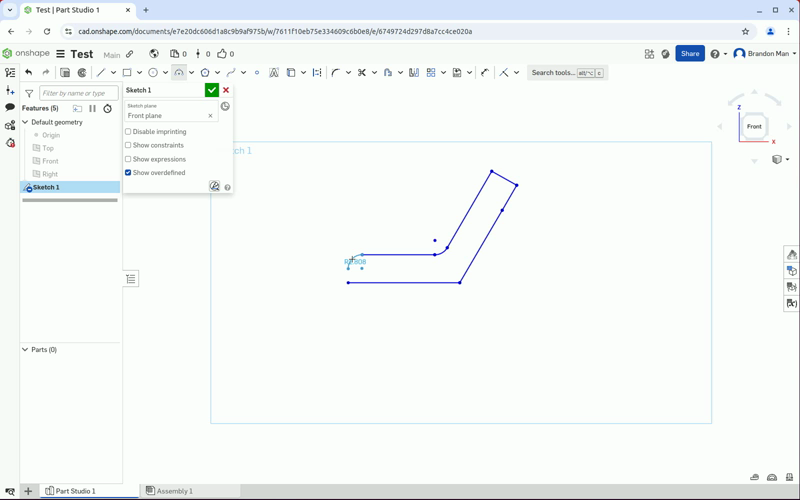
key(esc)
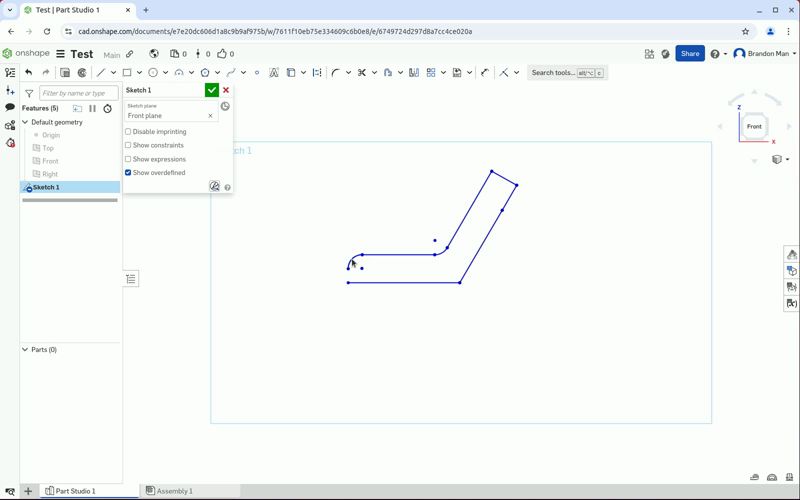
key(l)
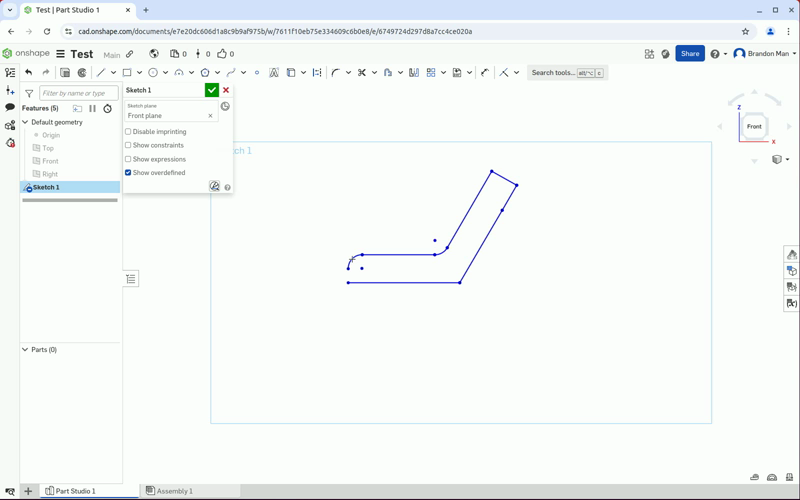
mouse_move(348, 268)
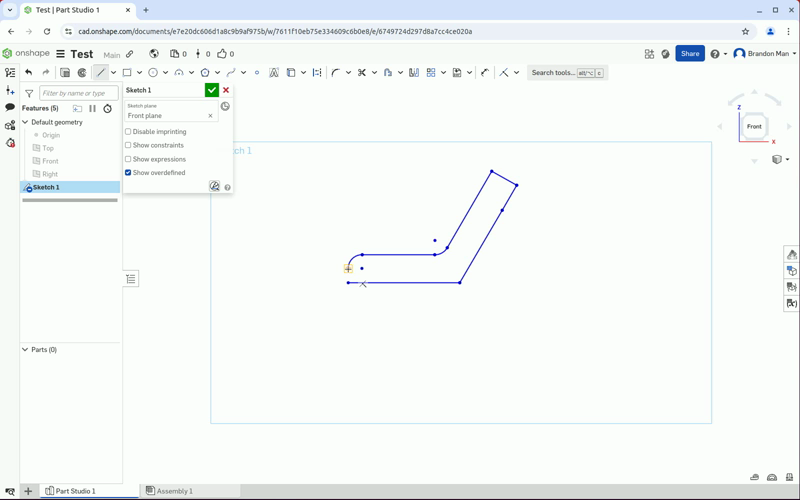
click(348, 268)
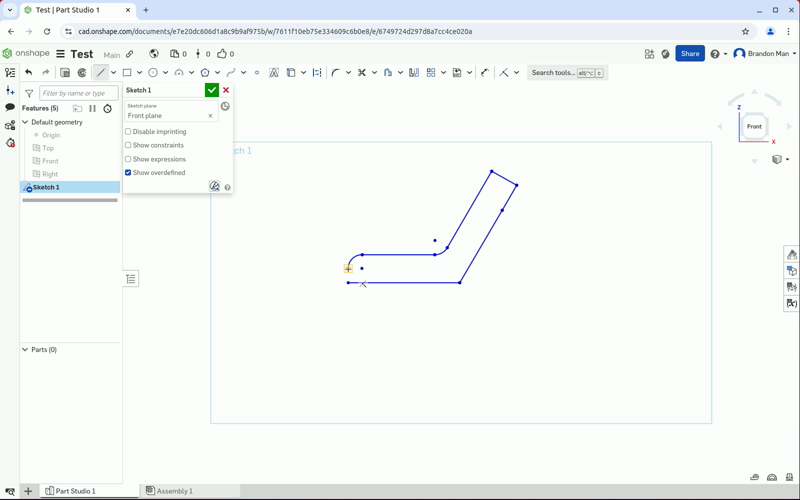
mouse_move(378, 268)
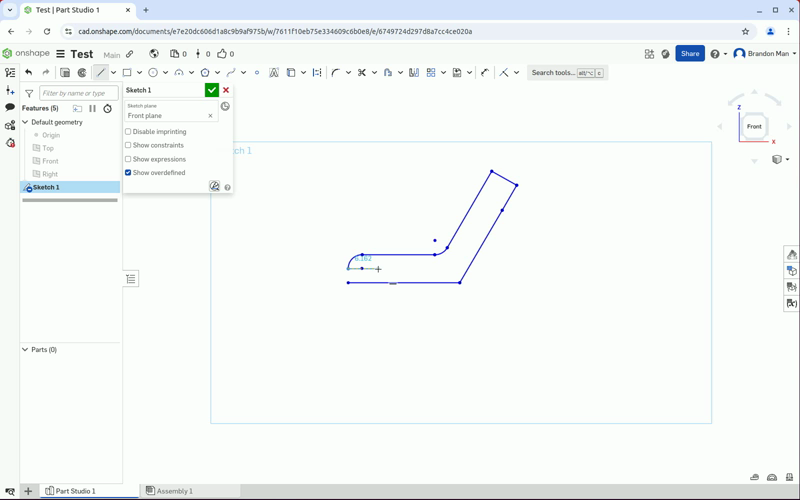
key_down(shift)
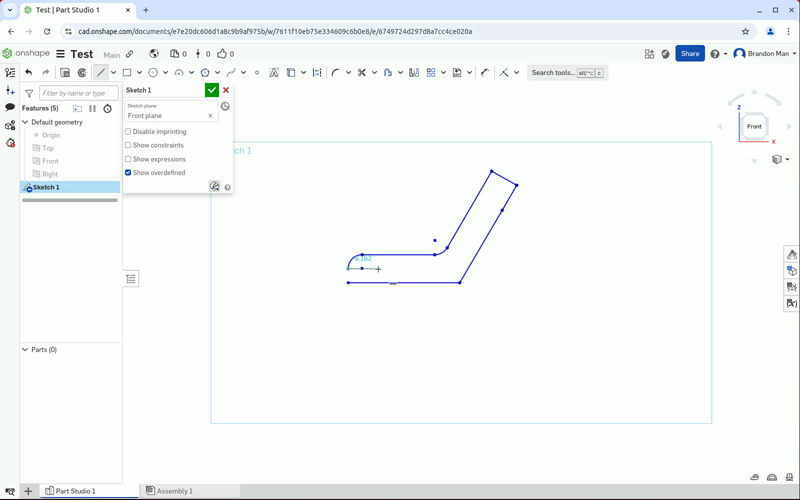
mouse_move(348, 282)
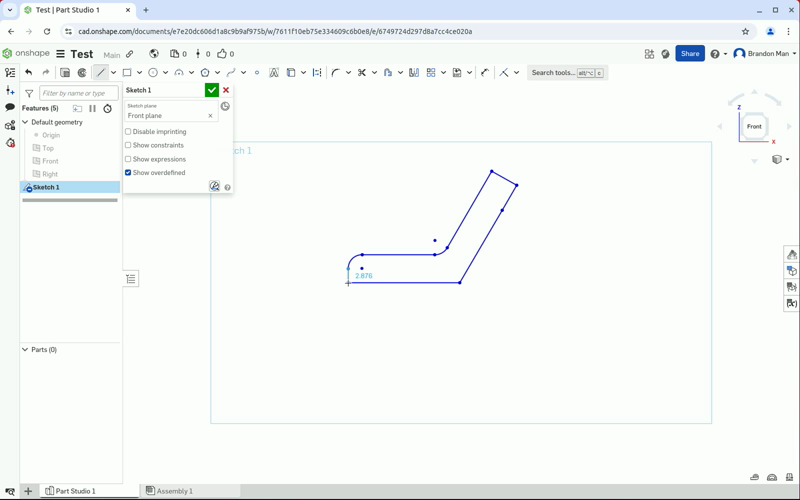
key_up(shift)
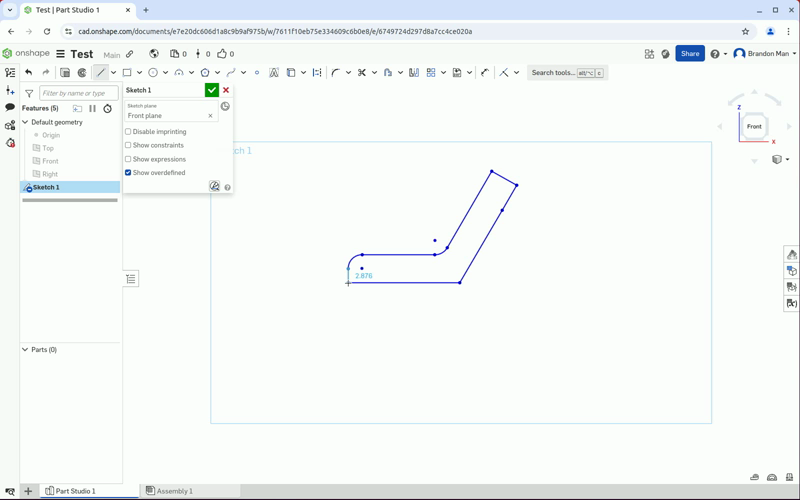
click(348, 282)
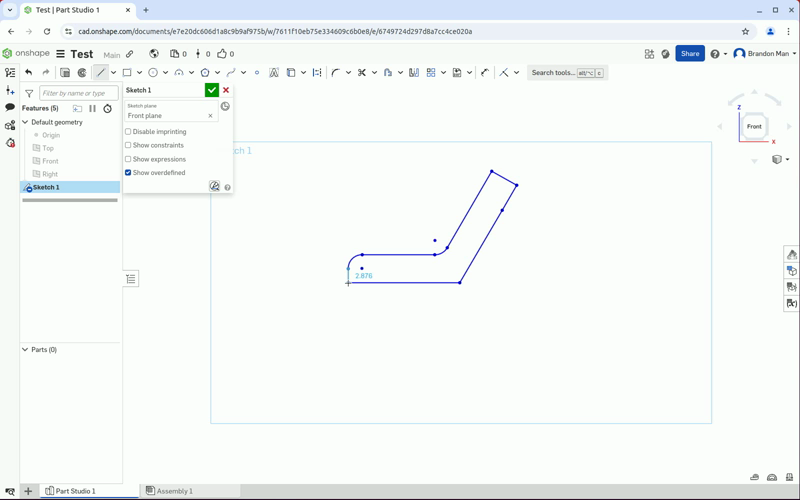
key(esc)
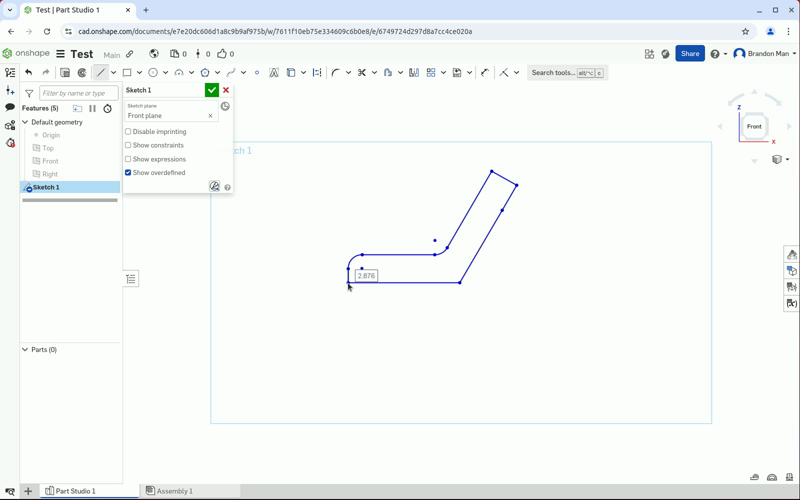
mouse_move(371, 258)
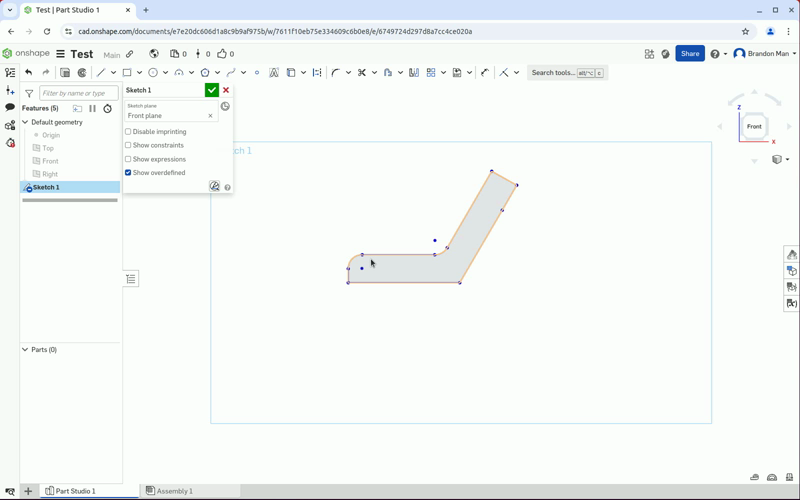
click(371, 258)
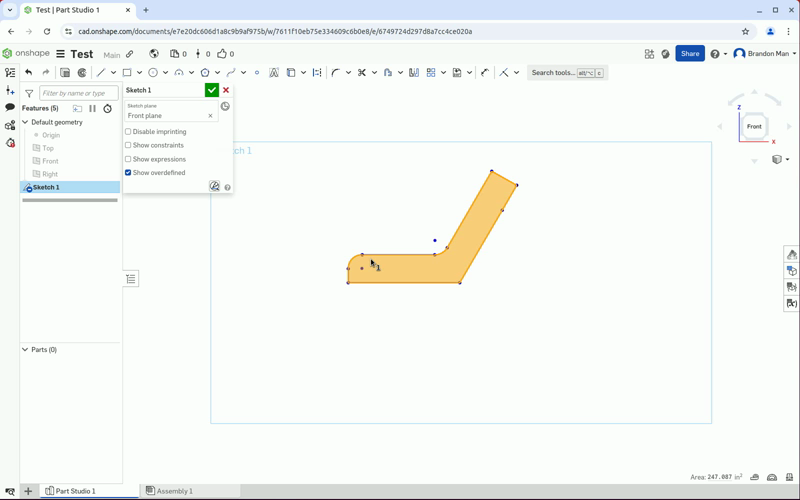
mouse_move(73, 352)
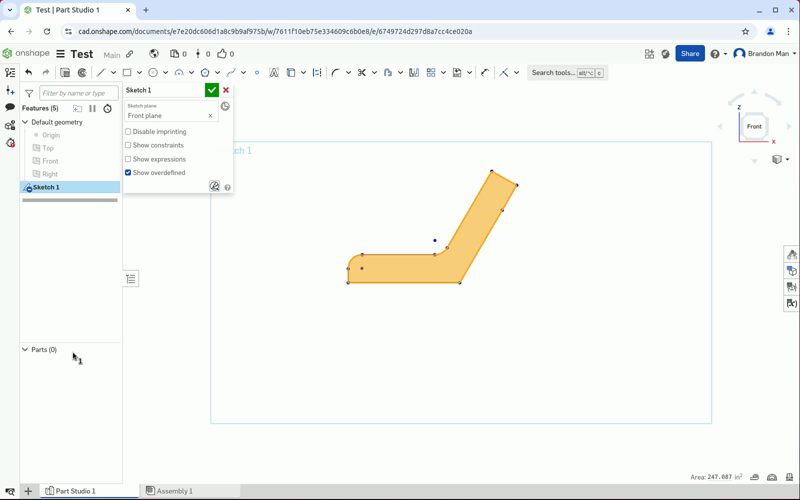
key(shift+y)
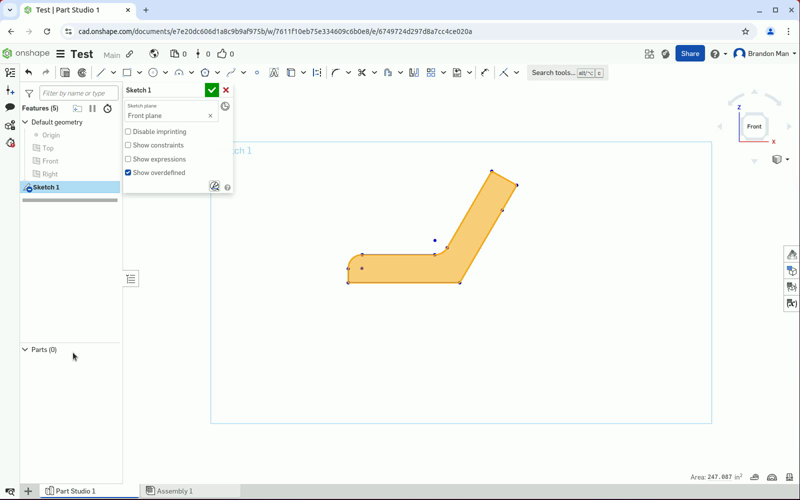
key(shift+e)
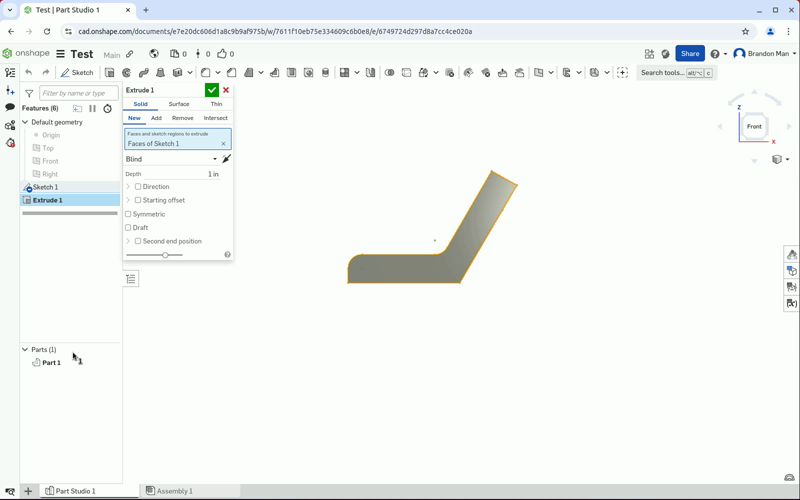
mouse_move(143, 106)
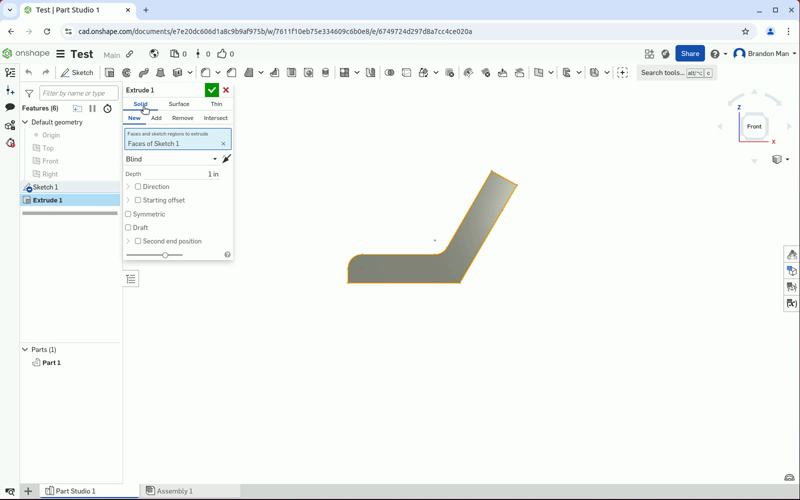
click(143, 106)
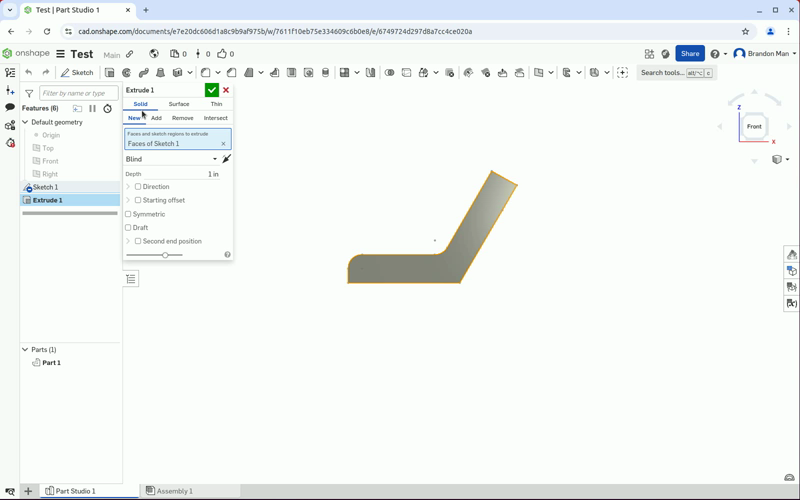
mouse_move(137, 120)
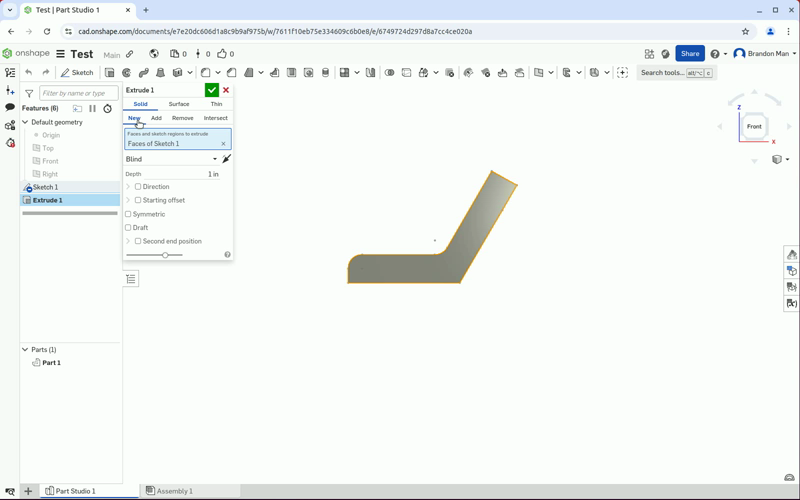
click(137, 120)
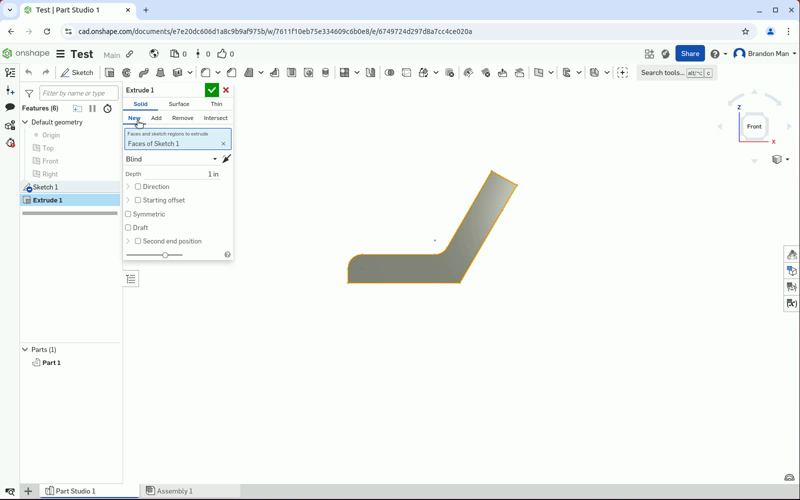
key(tab, 4)
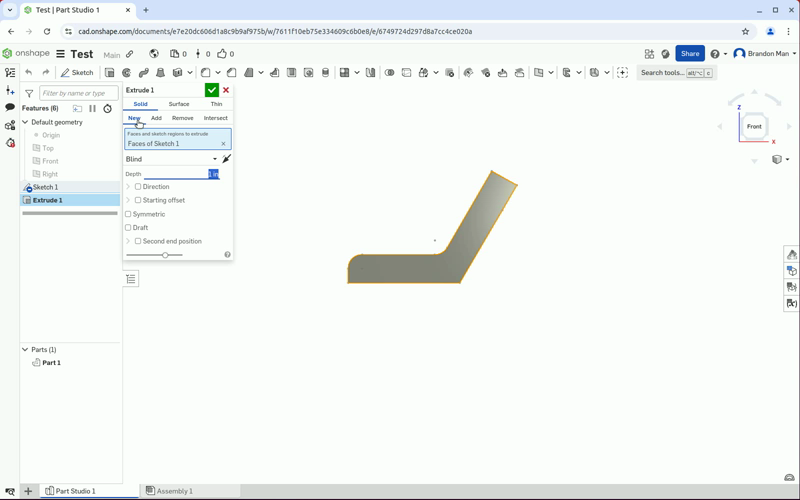
text(15.405)
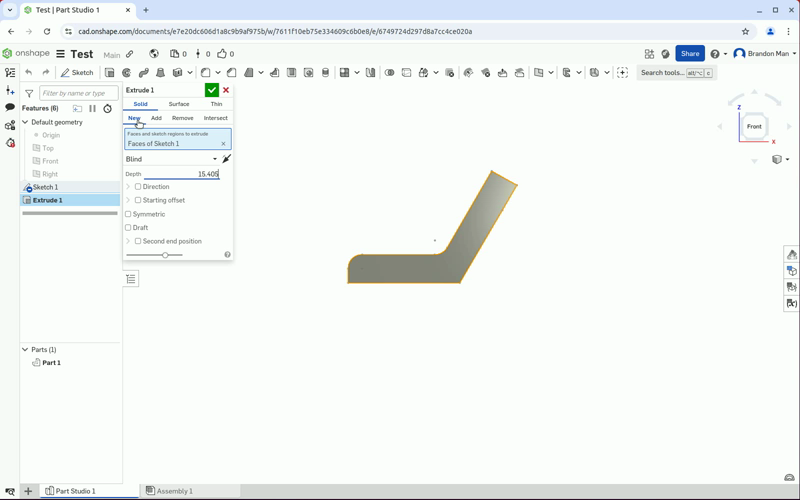
key(enter)
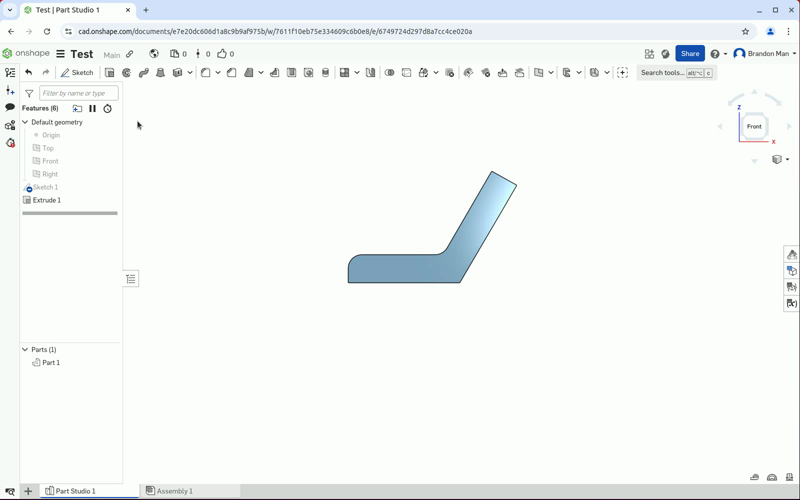
key(shift+h)
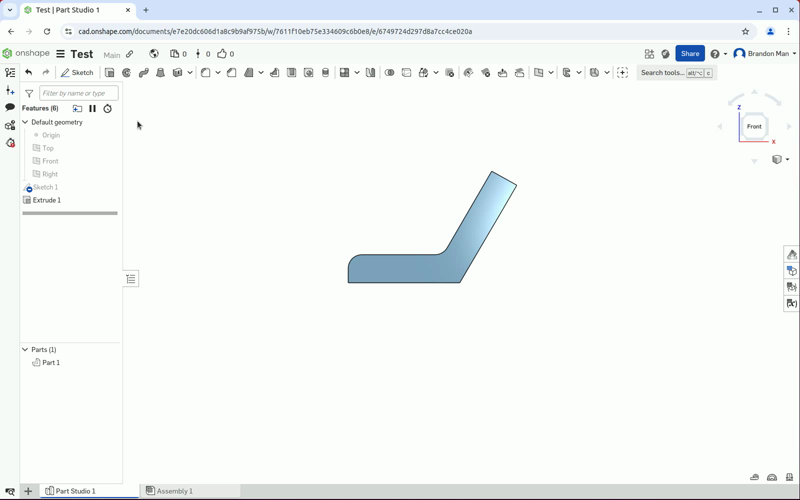
key(shift+h)
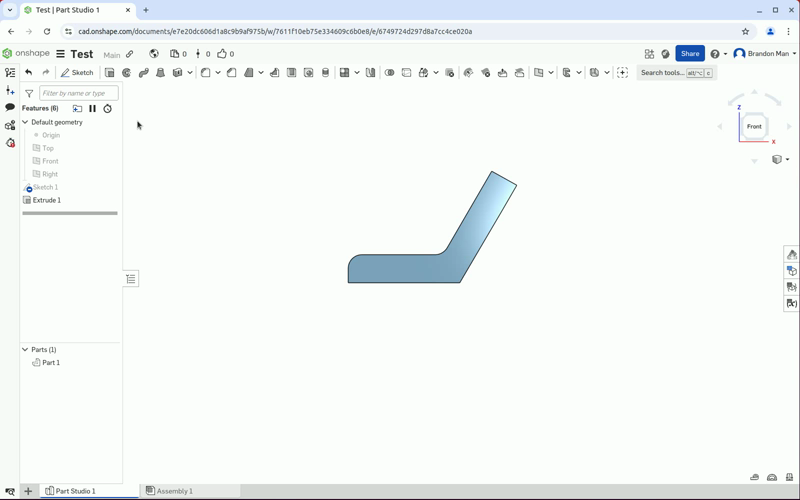
mouse_move(73, 189)
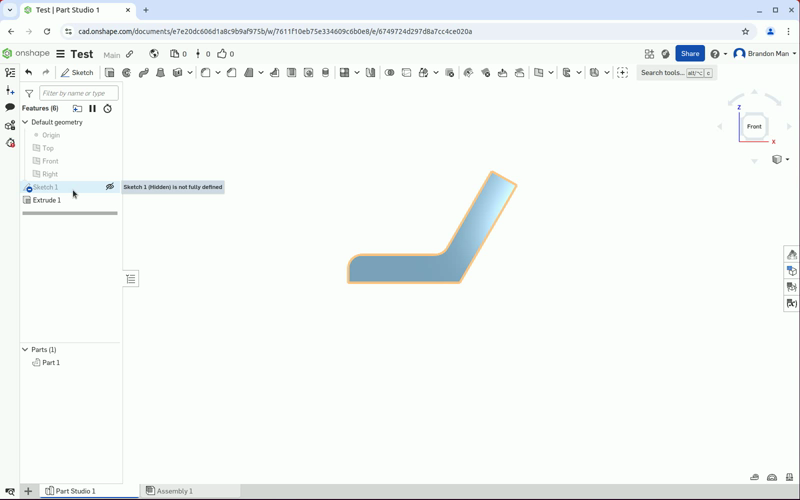
click(73, 189)
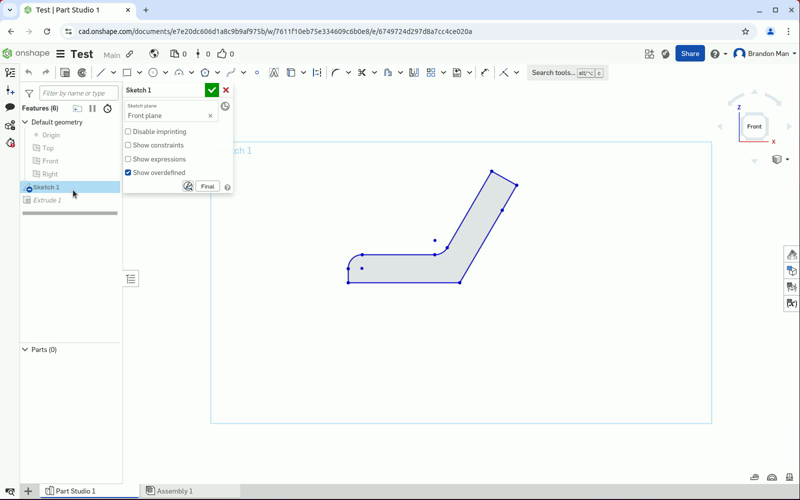
mouse_move(229, 92)
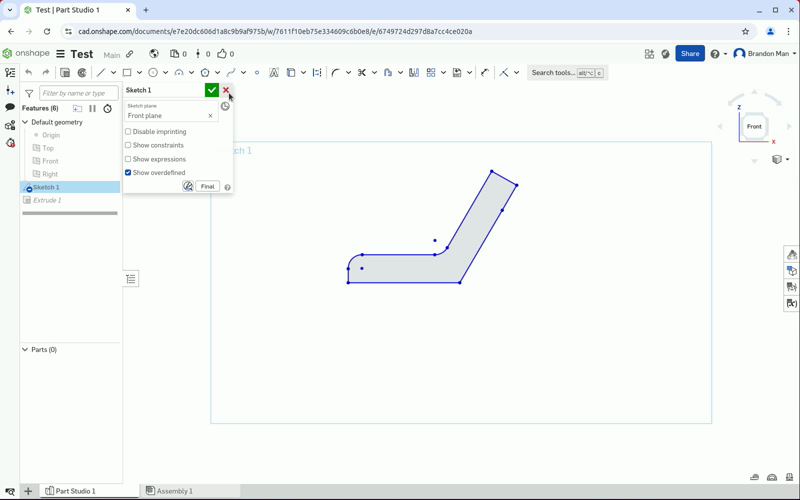
click(229, 92)
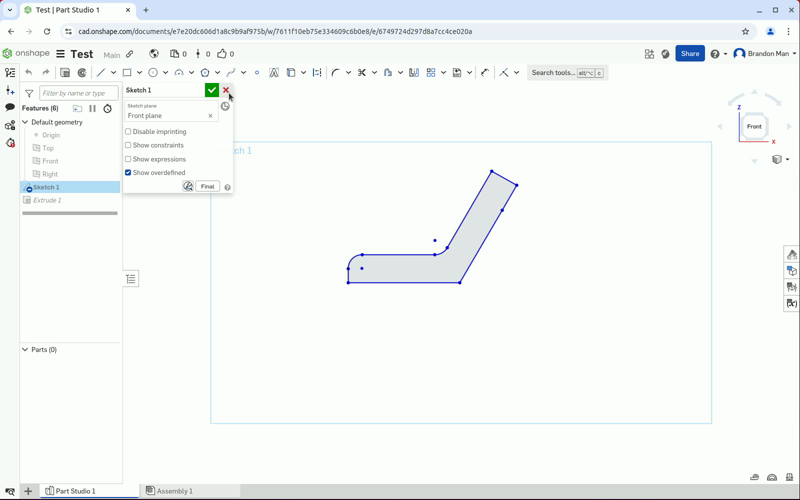
key(shift+s)
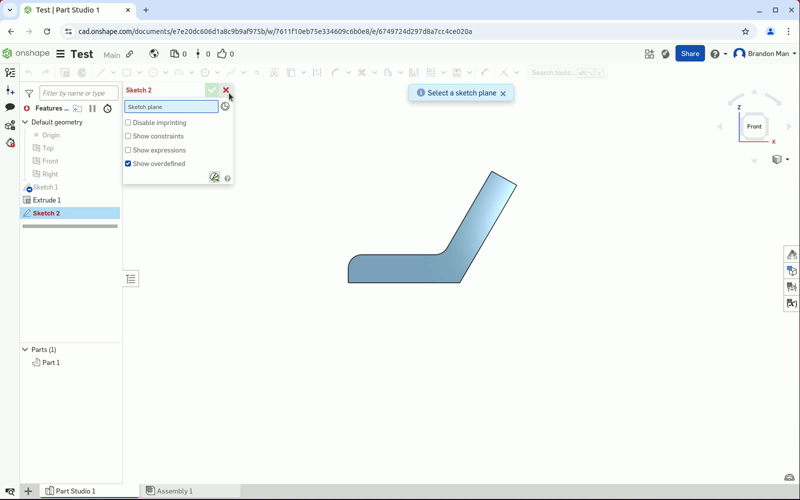
mouse_move(73, 163)
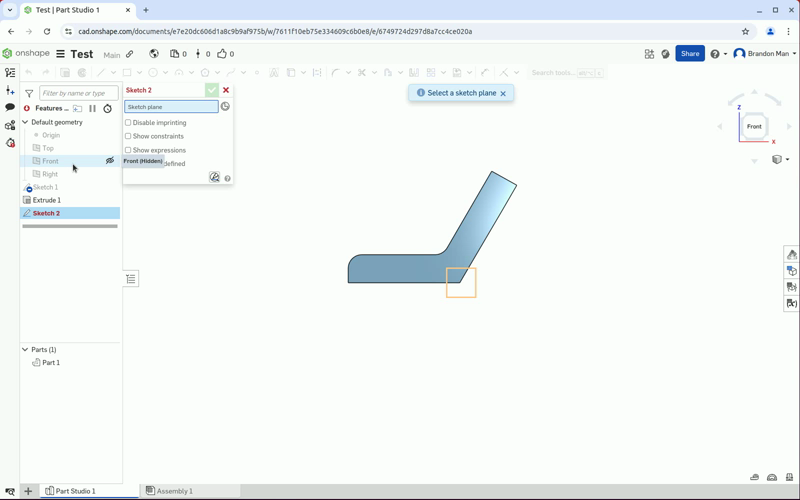
click(73, 163)
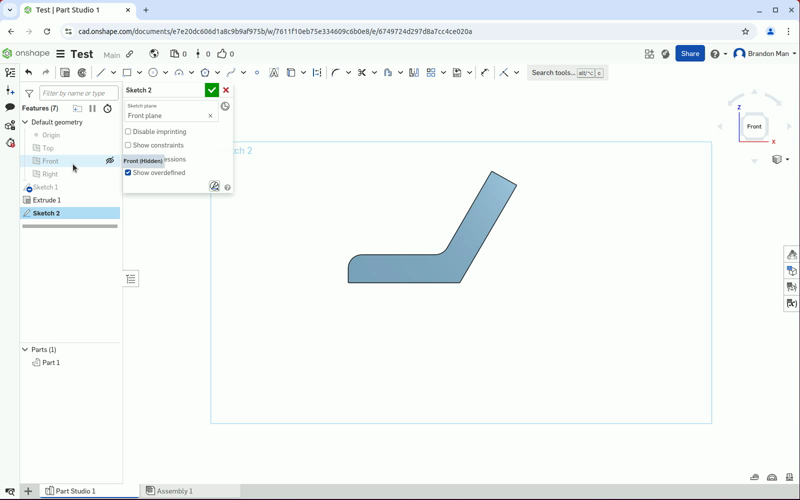
mouse_move(73, 352)
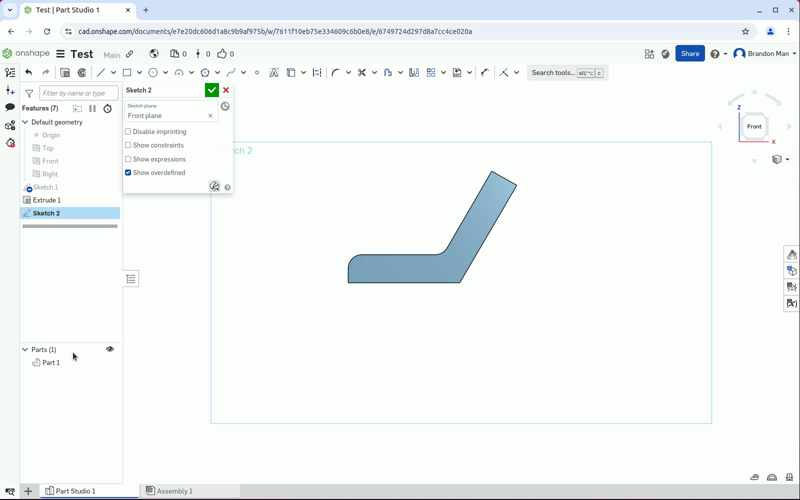
key(y)
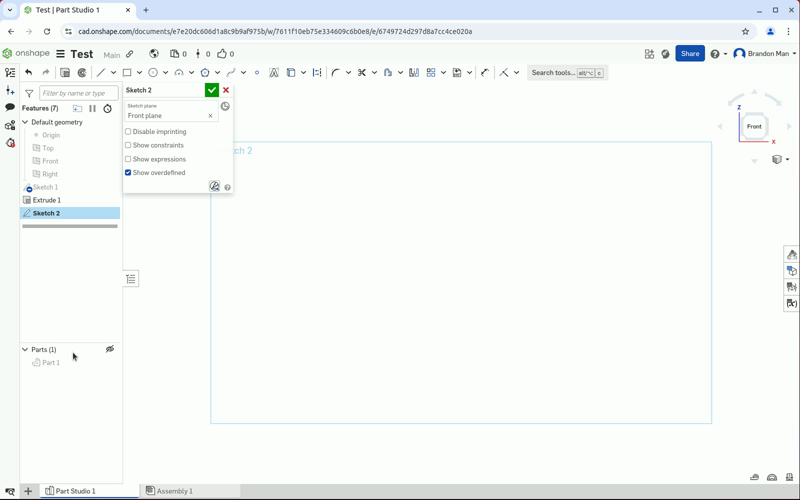
key(l)
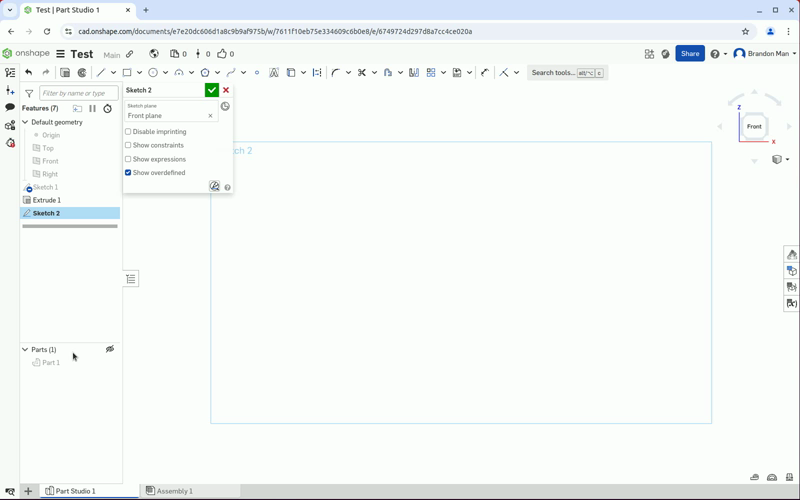
key_down(shift)
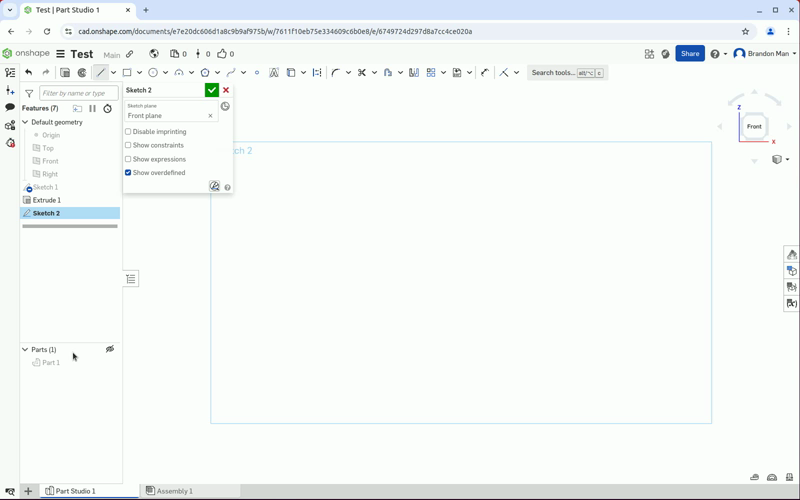
mouse_move(502, 210)
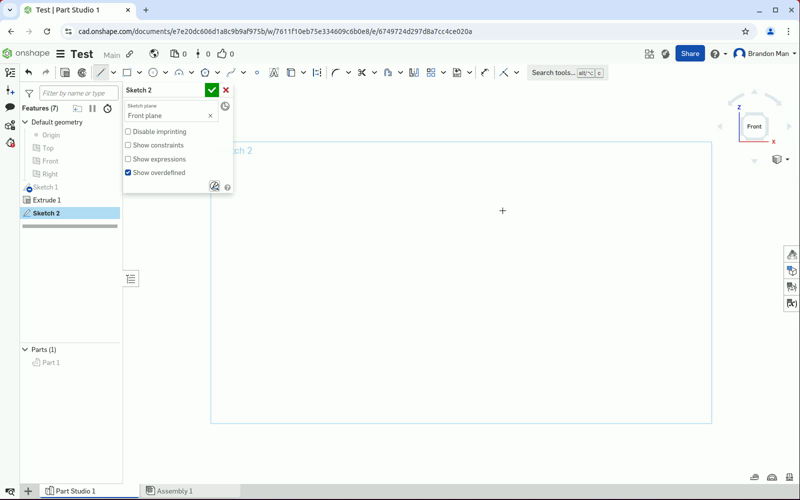
click(502, 210)
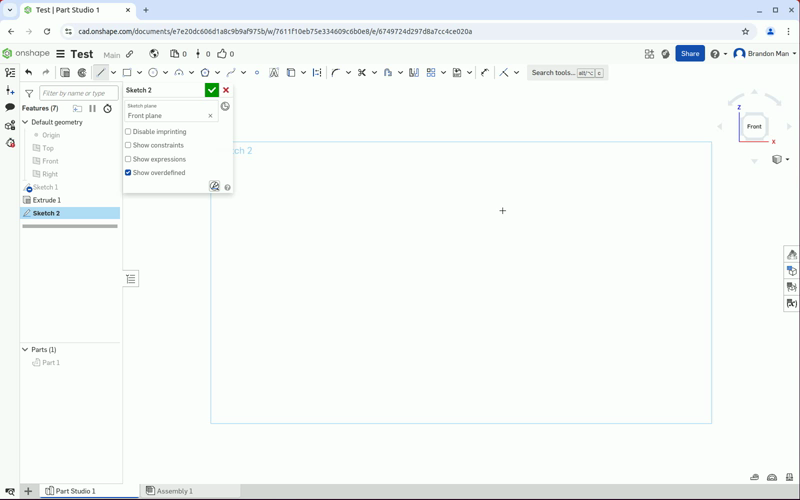
key_up(shift)
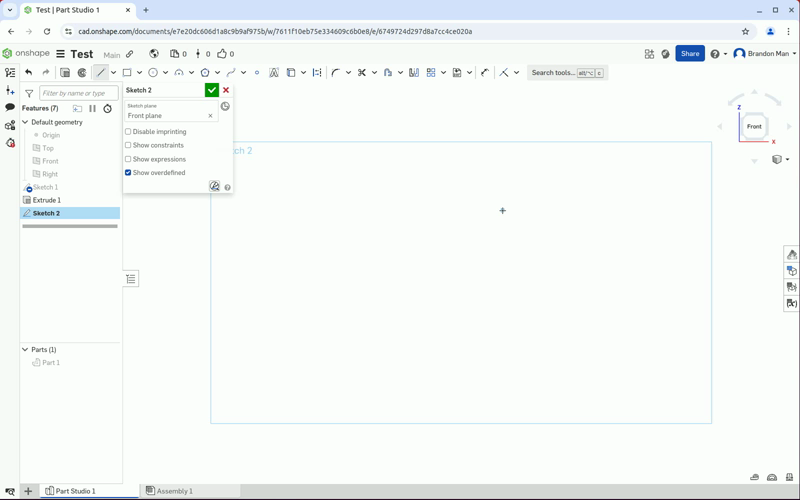
key_down(shift)
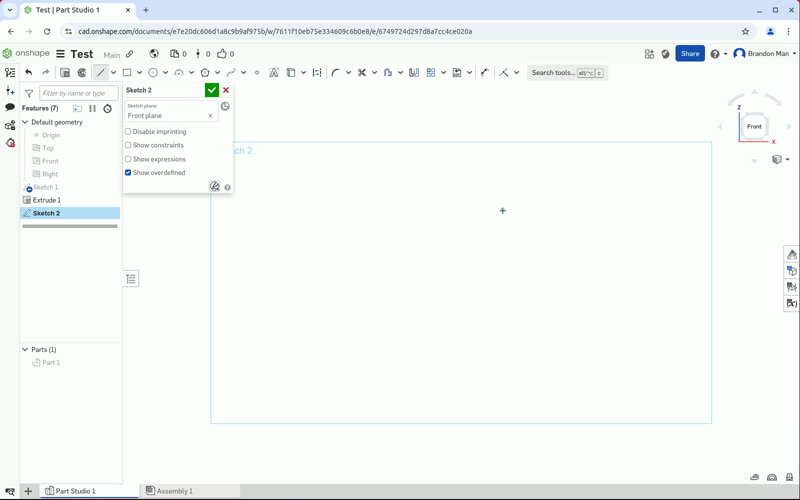
mouse_move(532, 210)
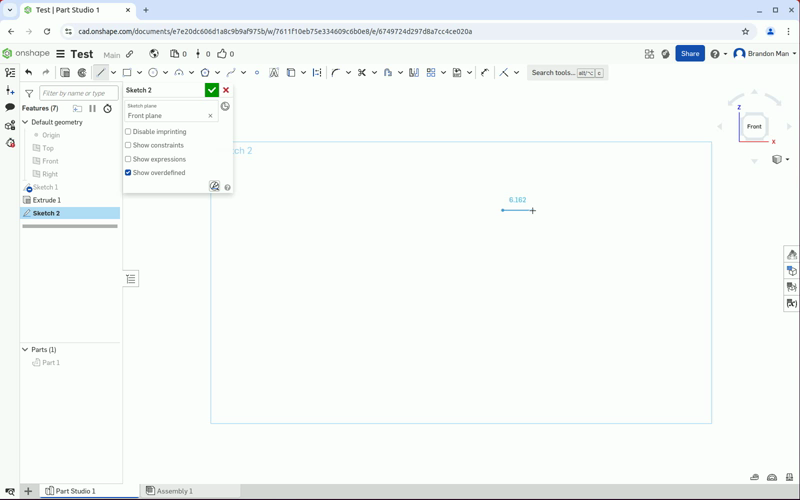
mouse_move(553, 239)
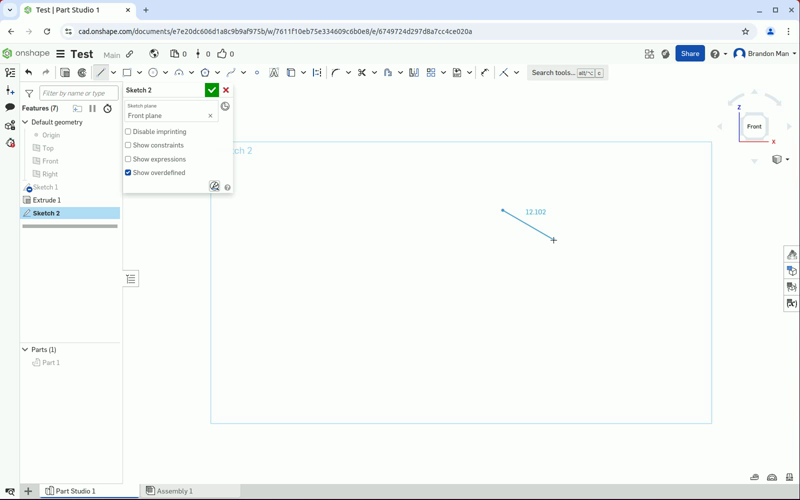
click(553, 239)
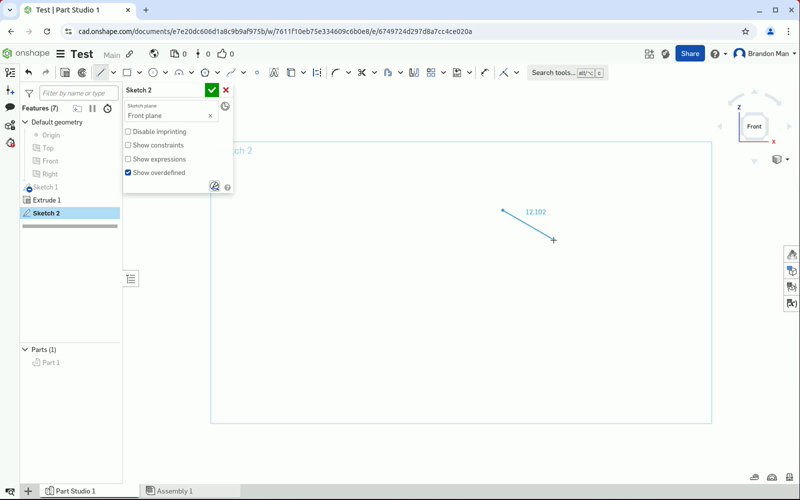
key_up(shift)
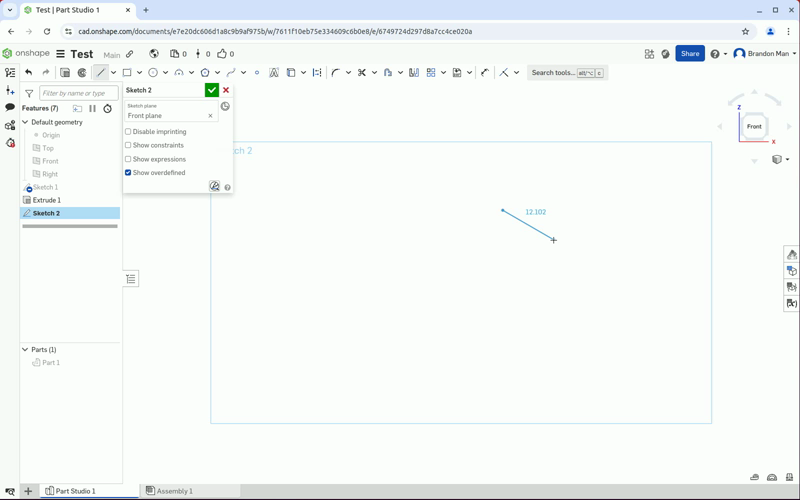
key_down(shift)
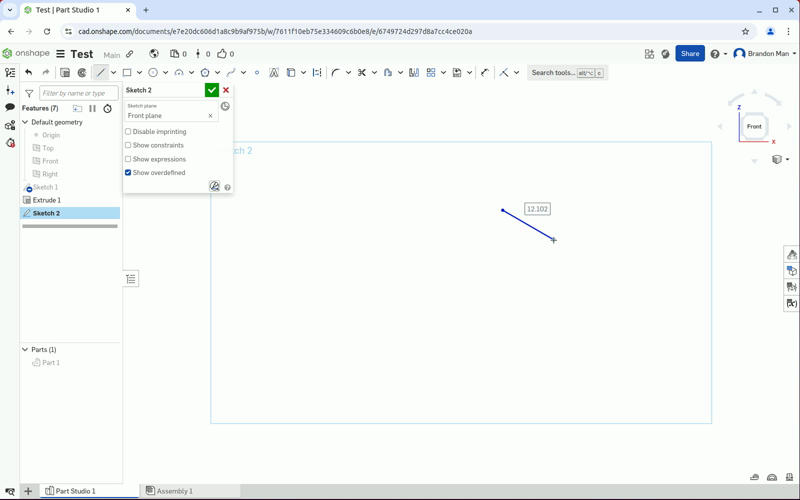
mouse_move(583, 239)
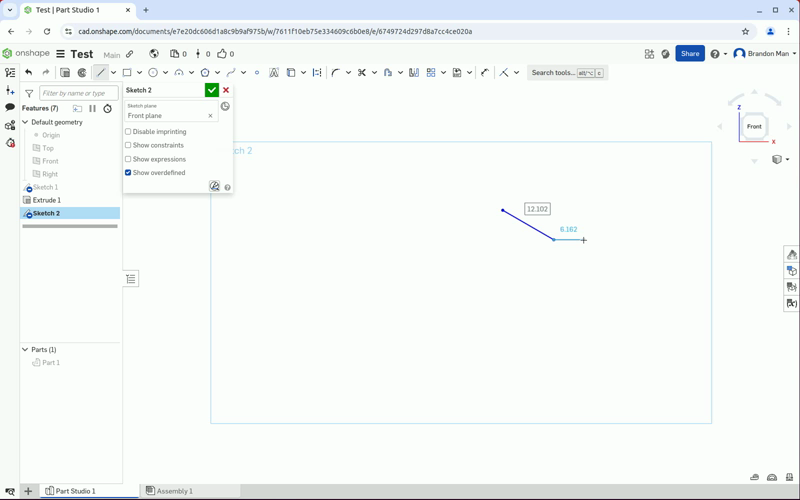
mouse_move(567, 214)
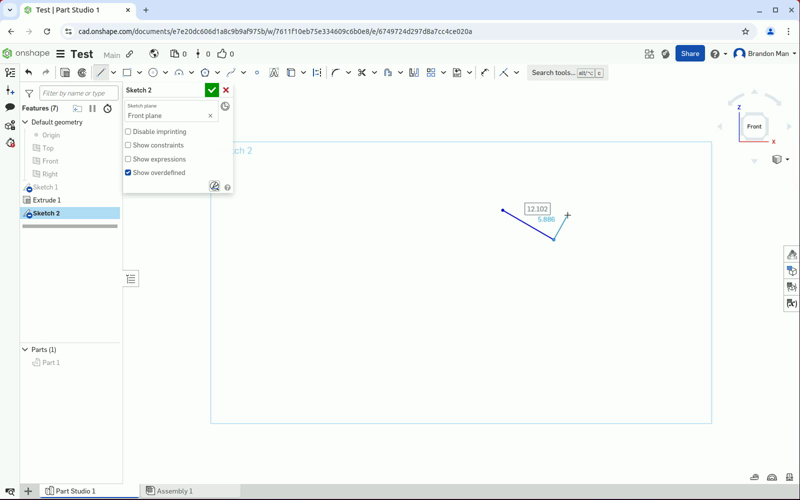
click(567, 214)
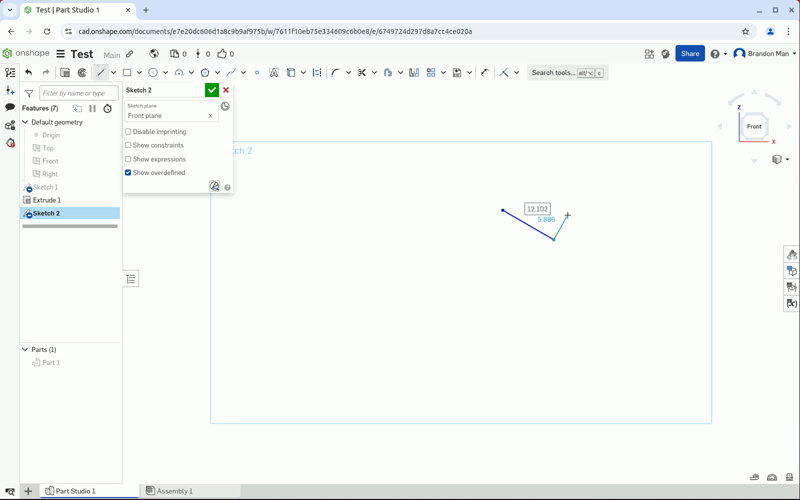
key_up(shift)
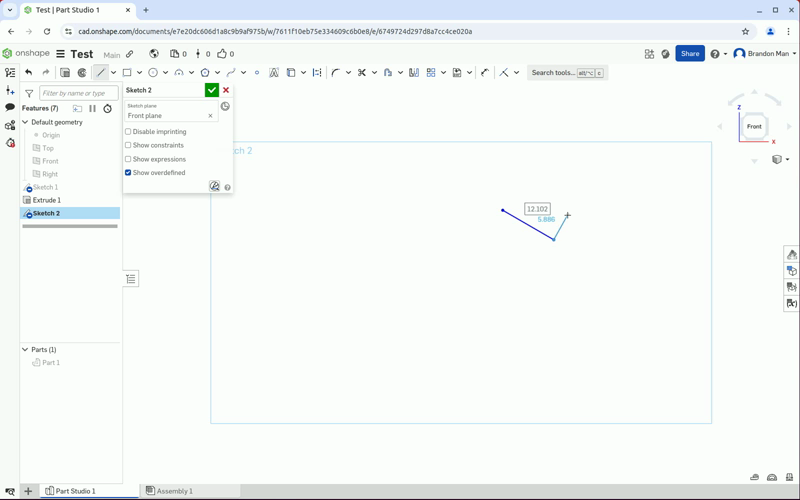
key_down(shift)
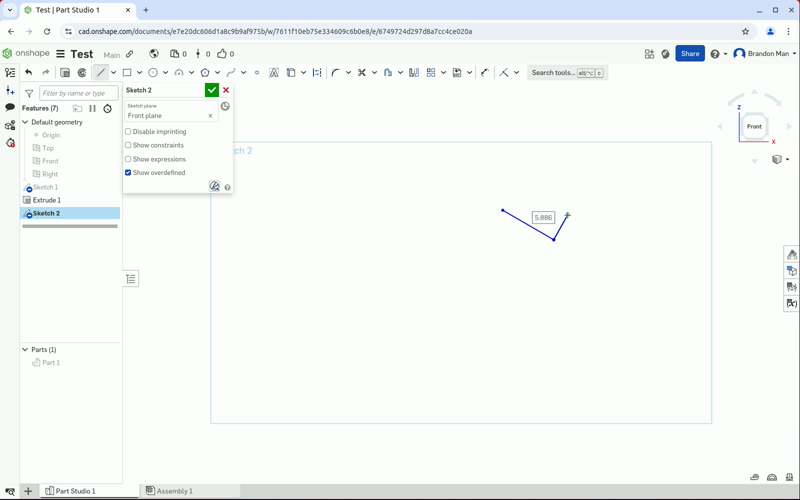
mouse_move(589, 214)
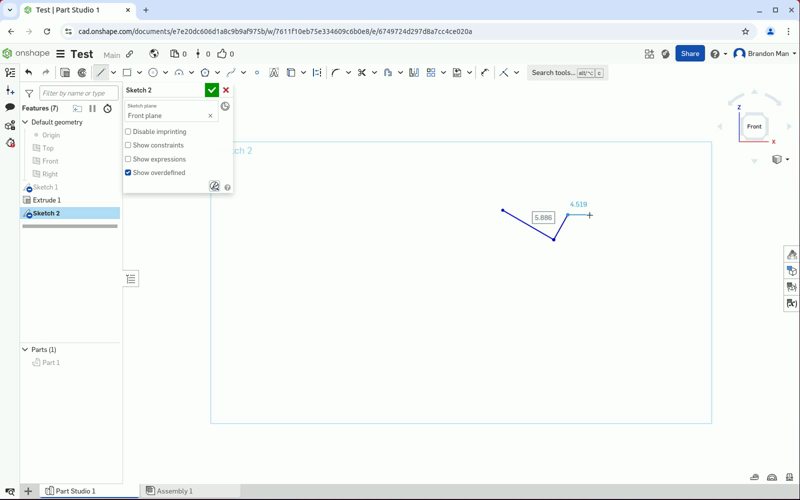
mouse_move(517, 185)
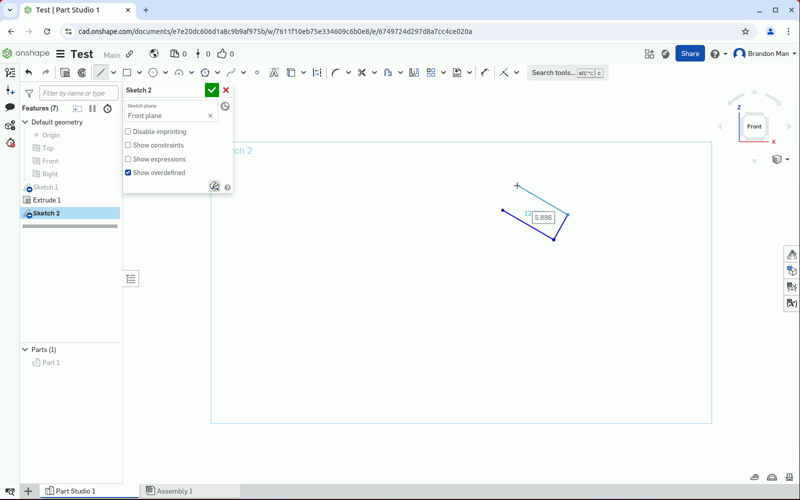
click(517, 185)
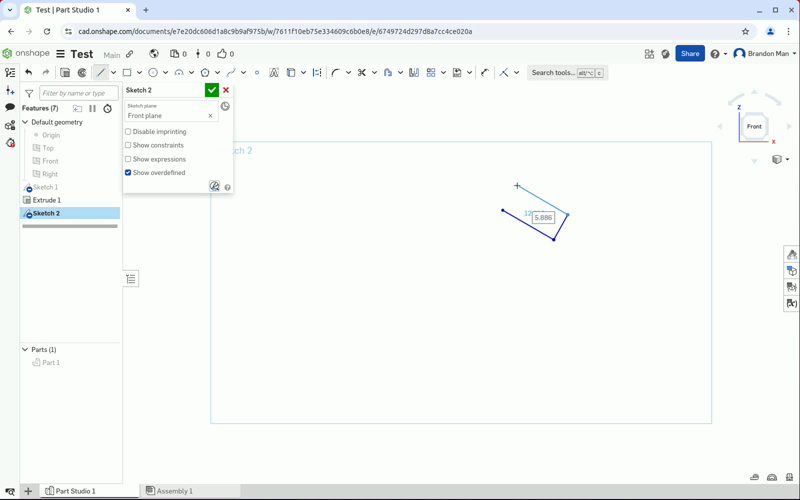
key_up(shift)
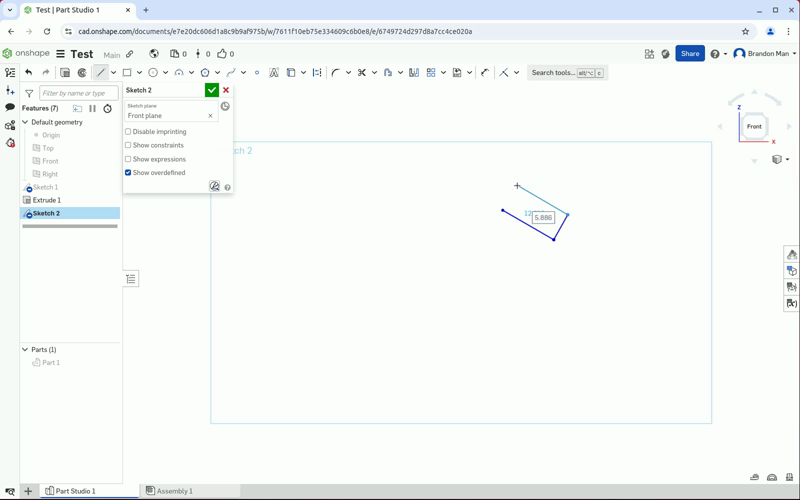
mouse_move(547, 185)
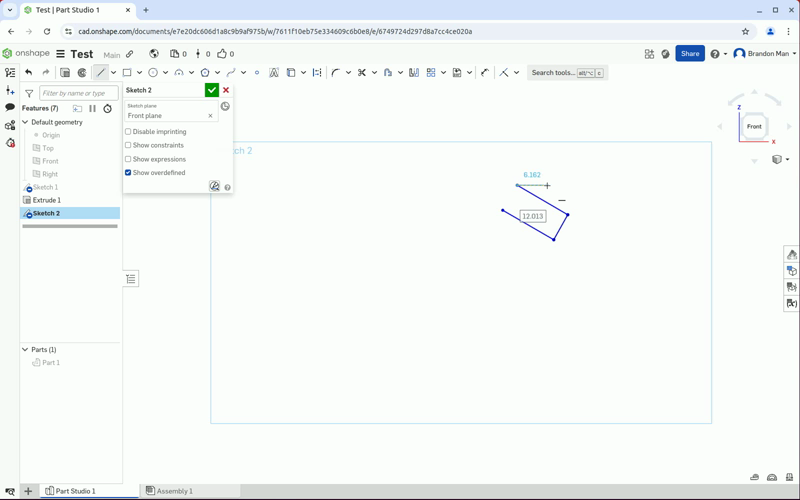
key_down(shift)
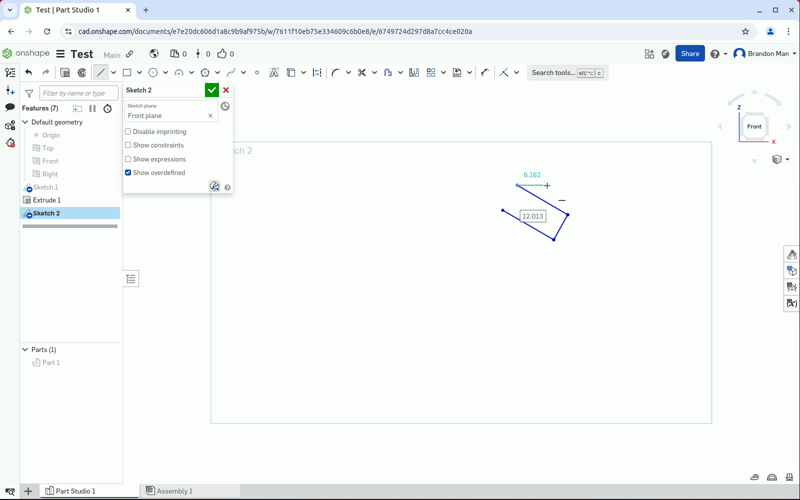
mouse_move(502, 210)
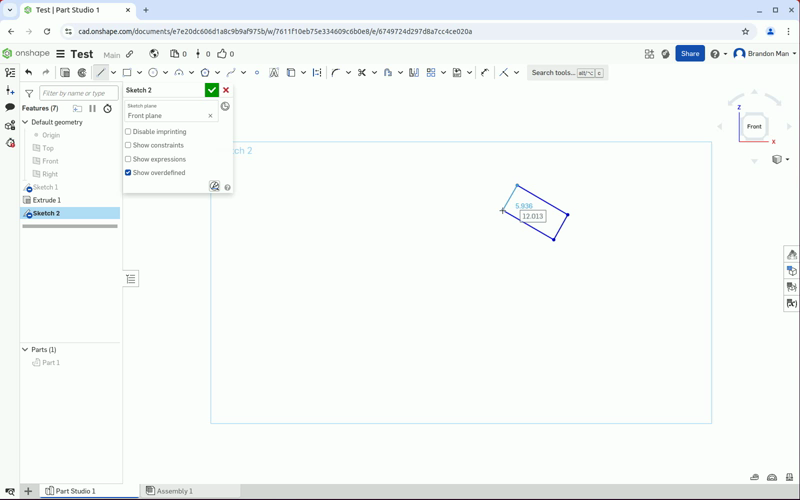
key_up(shift)
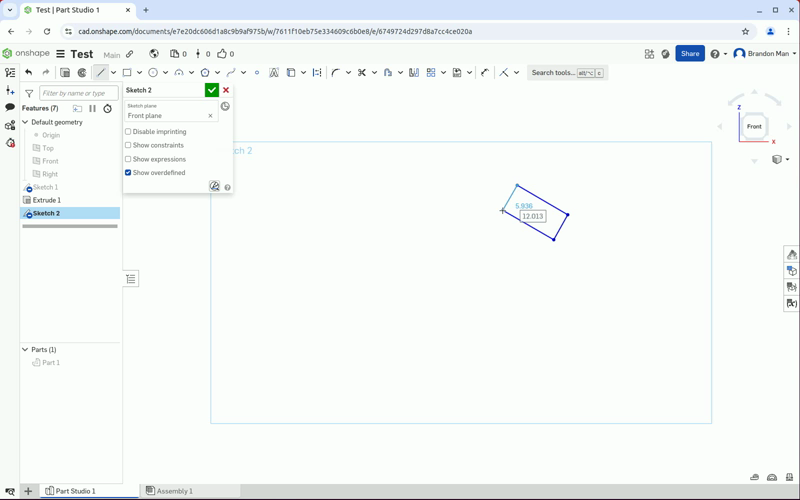
click(502, 210)
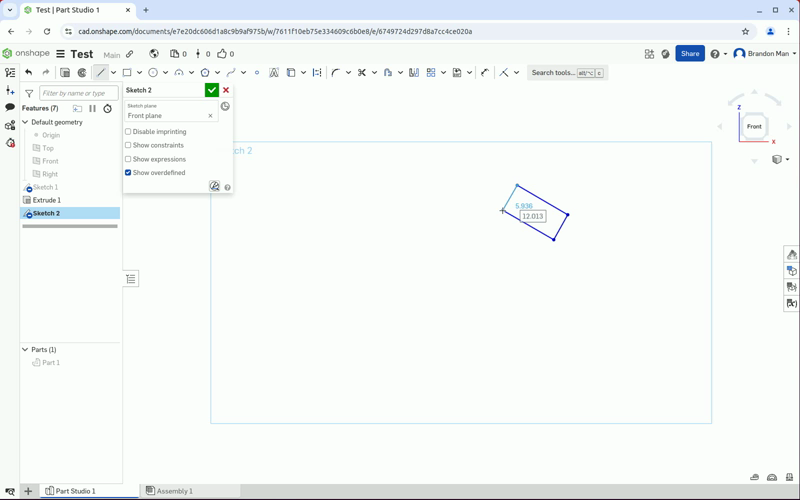
key(esc)
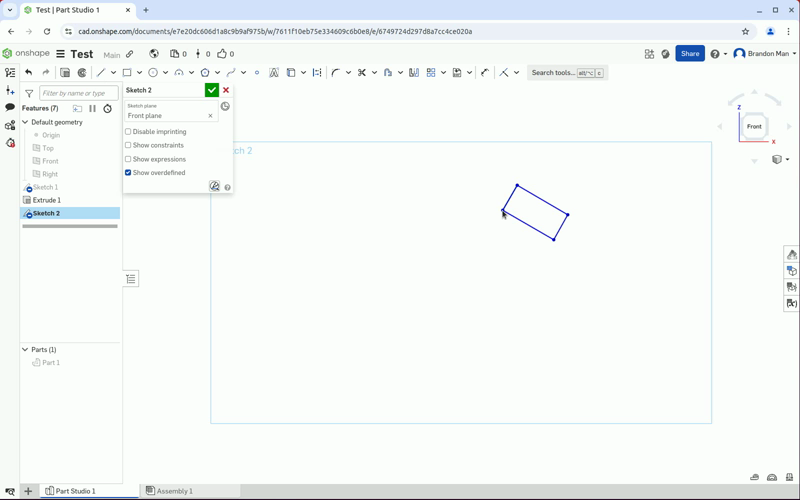
mouse_move(540, 208)
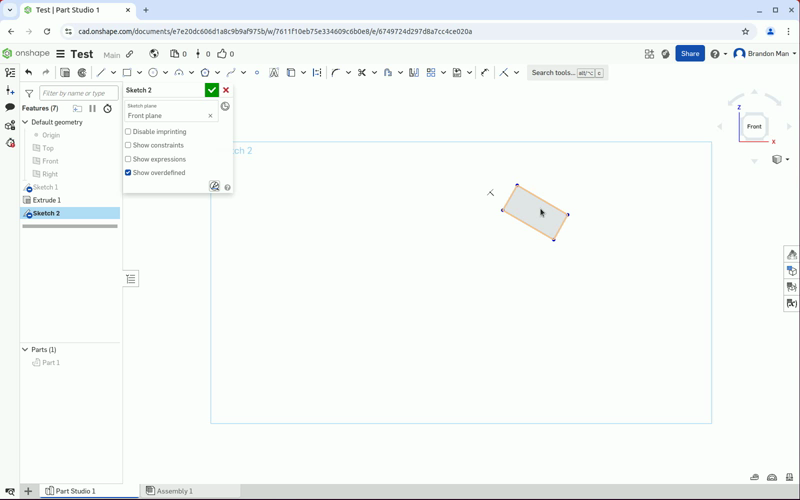
scroll(6)
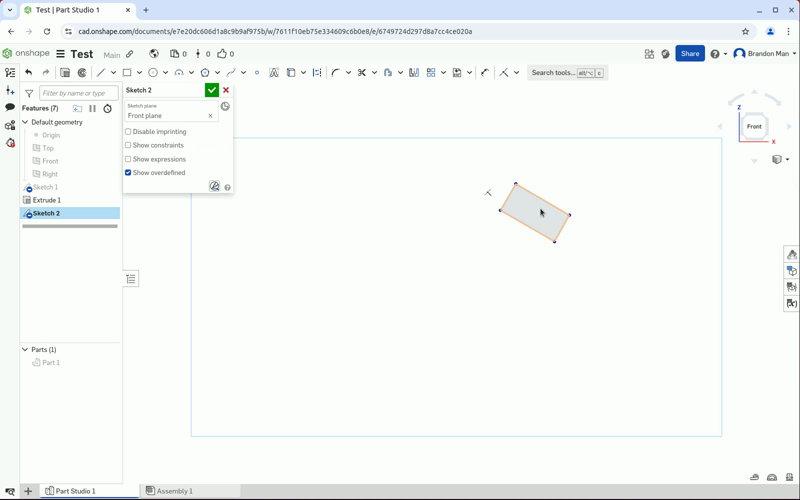
scroll(6)
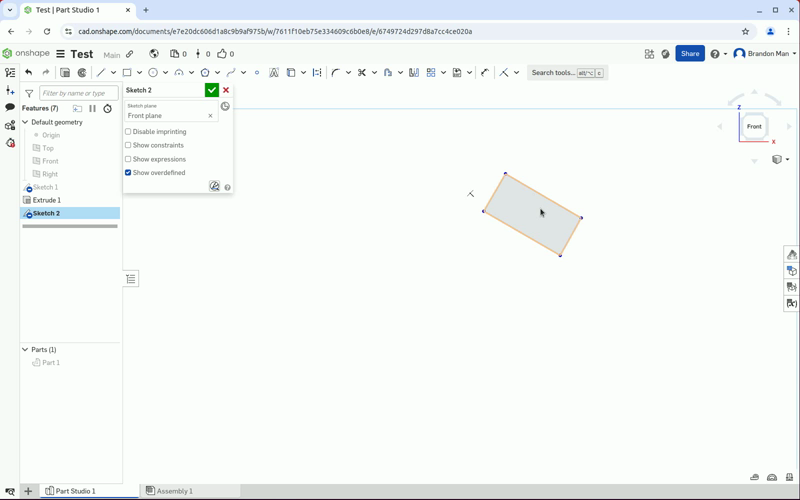
scroll(6)
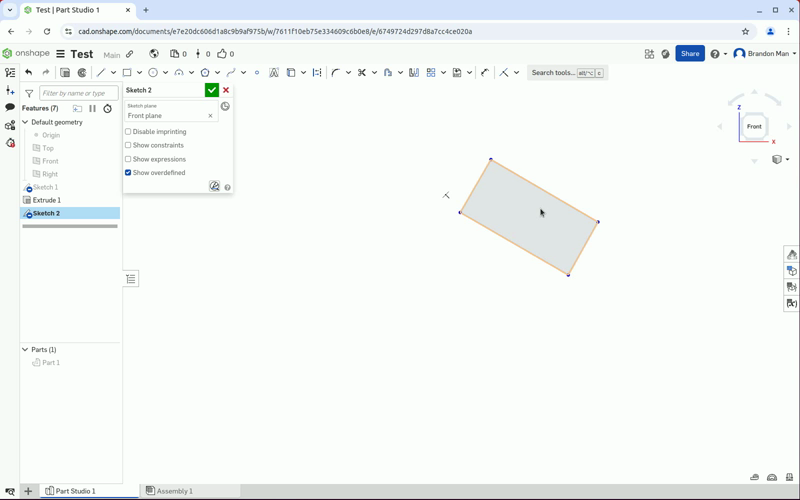
scroll(6)
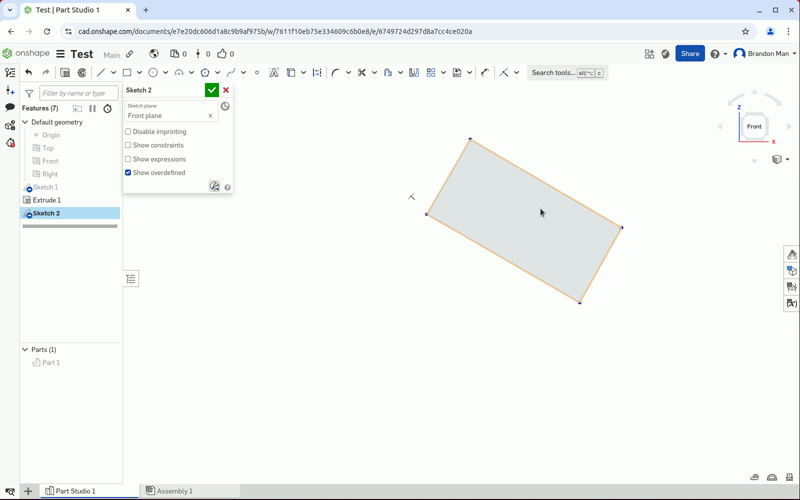
scroll(6)
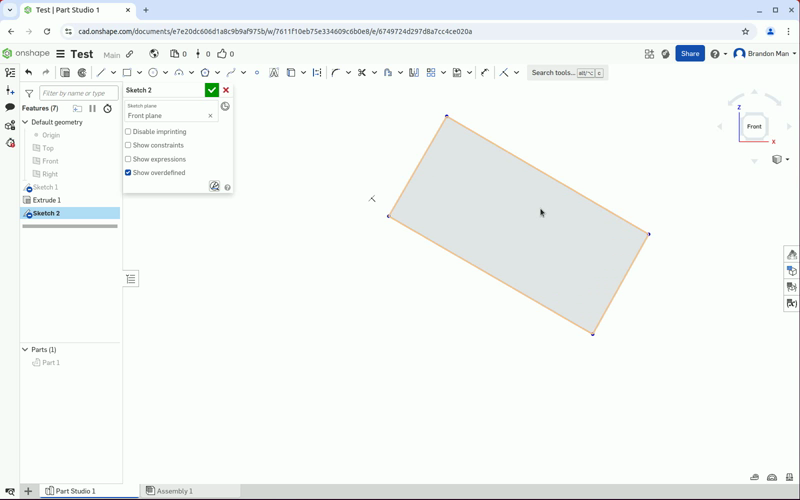
scroll(6)
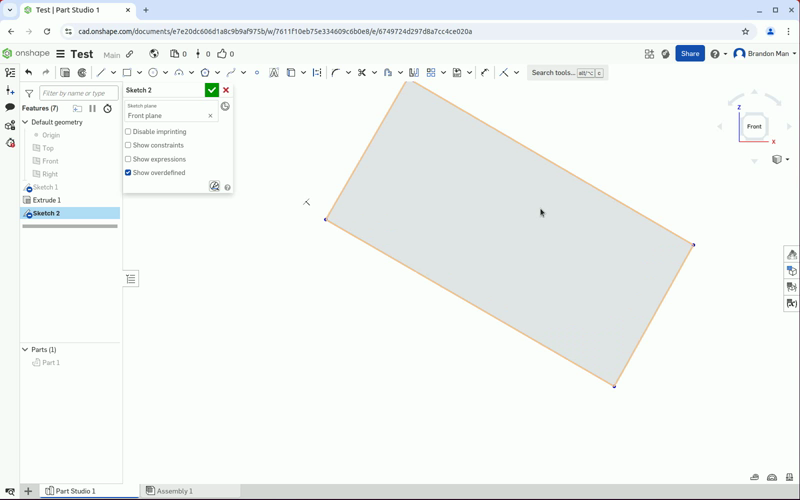
scroll(6)
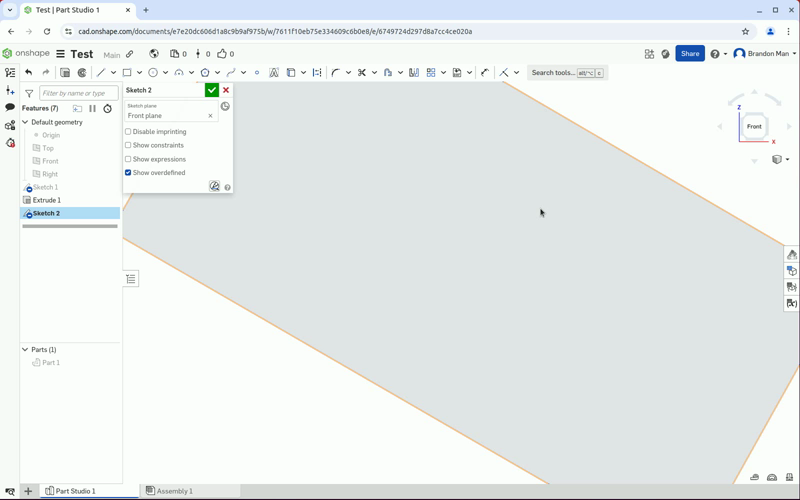
click(540, 208)
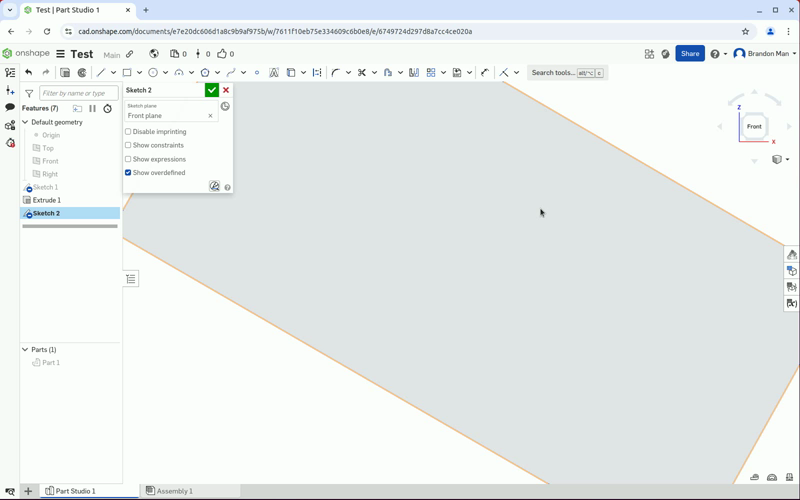
scroll(-6)
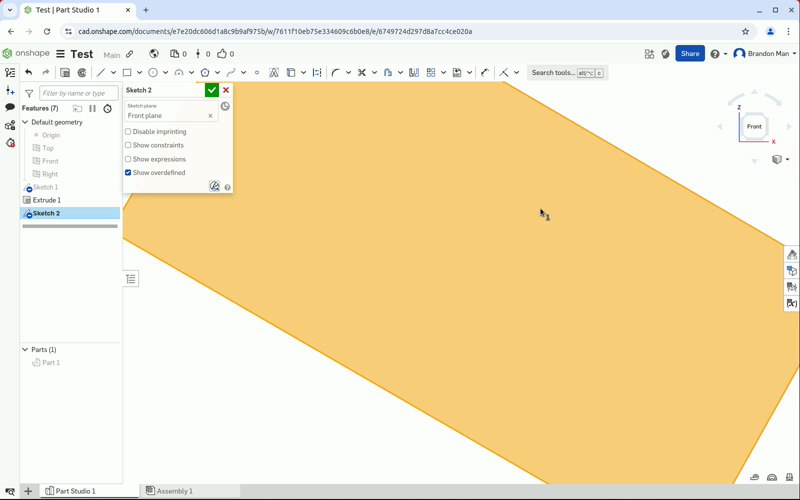
scroll(-6)
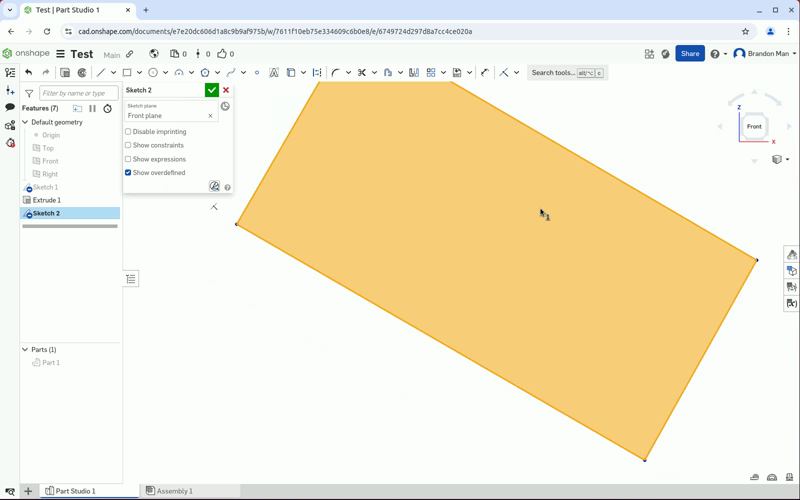
scroll(-6)
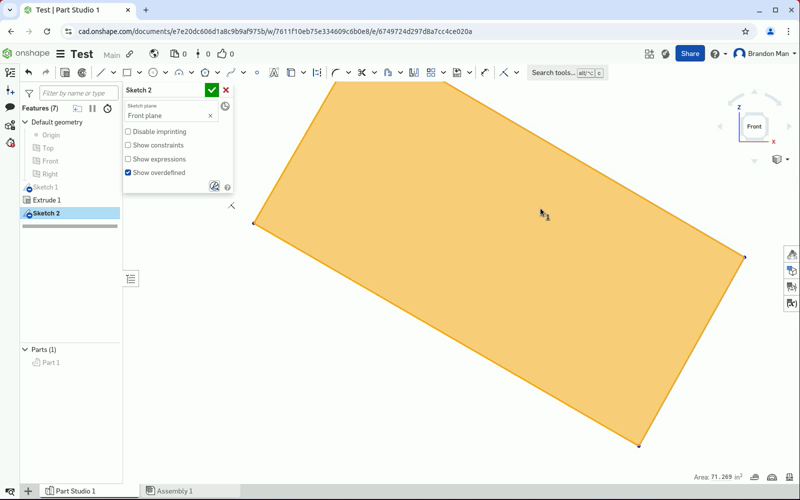
scroll(-6)
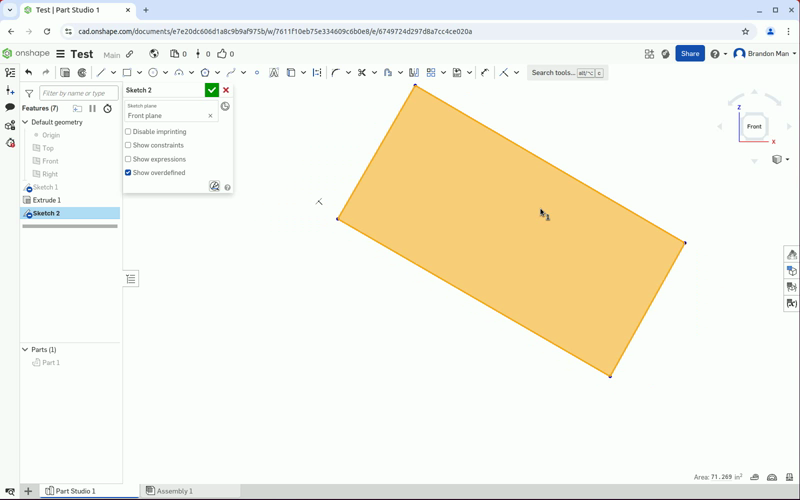
scroll(-6)
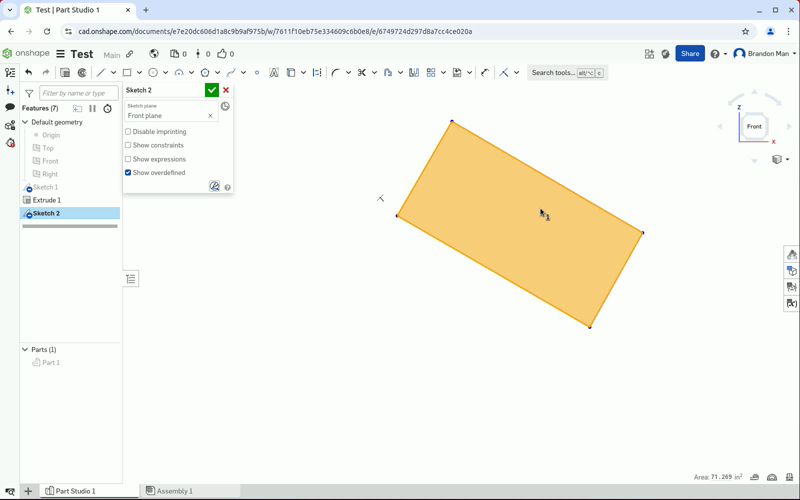
scroll(-6)
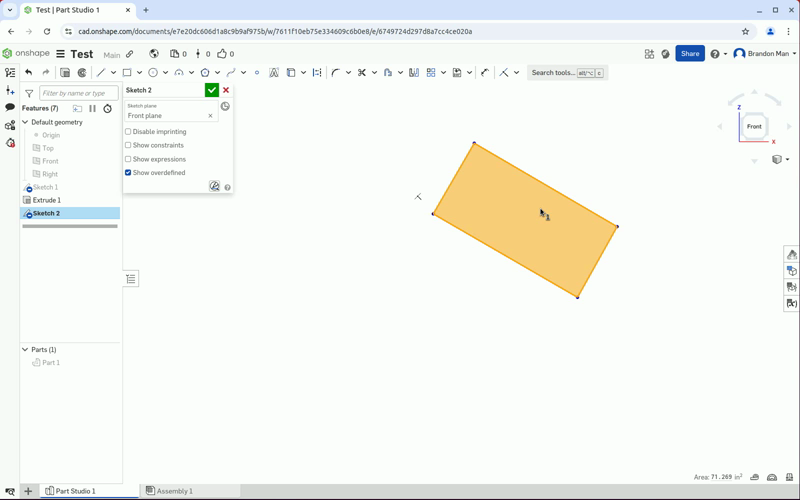
scroll(-6)
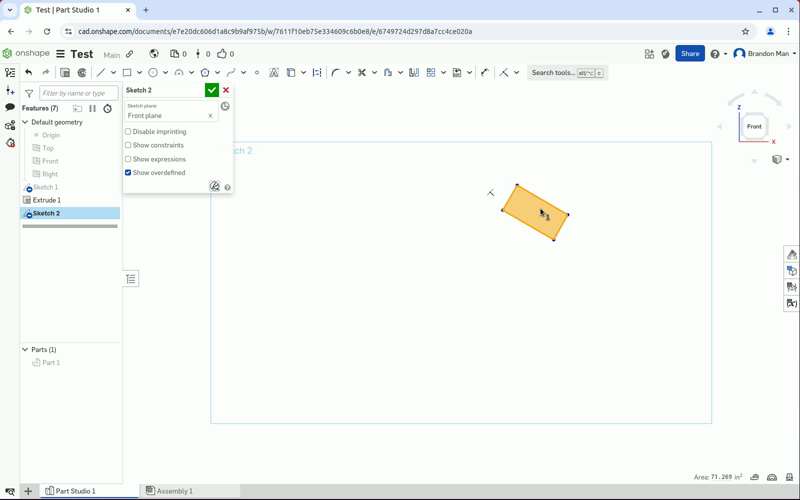
mouse_move(73, 352)
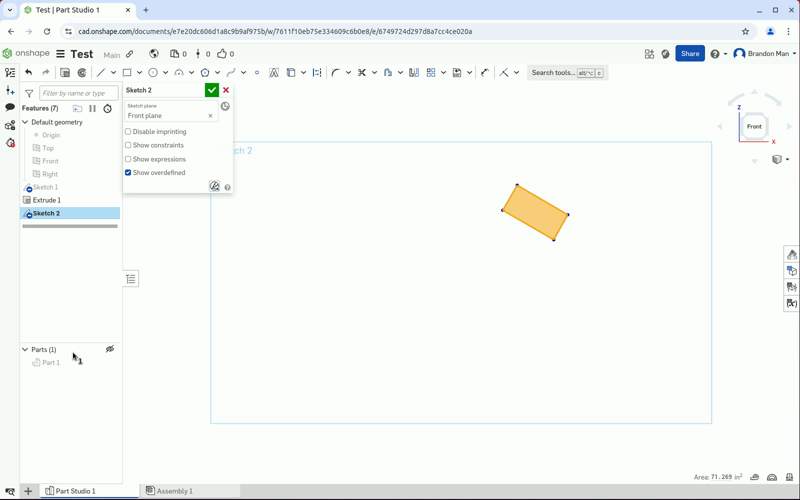
key(shift+y)
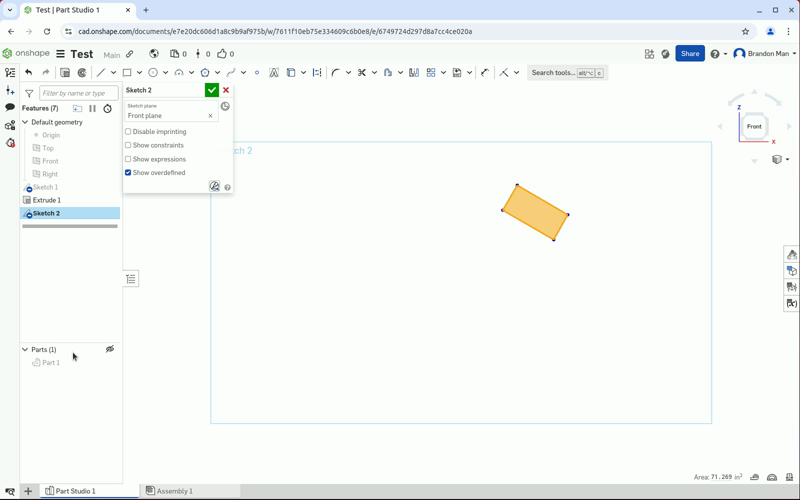
key(shift+e)
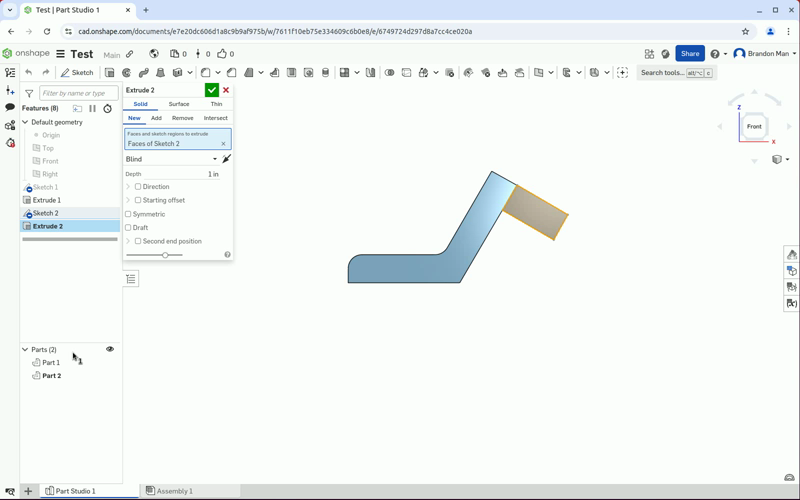
mouse_move(143, 106)
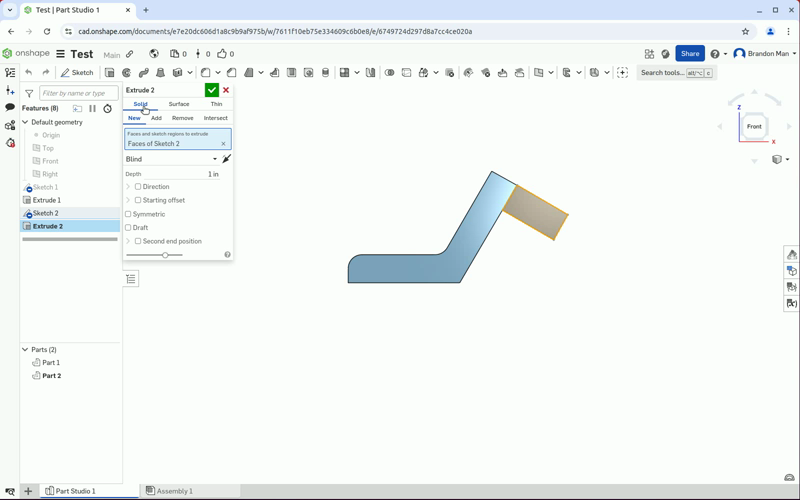
click(143, 106)
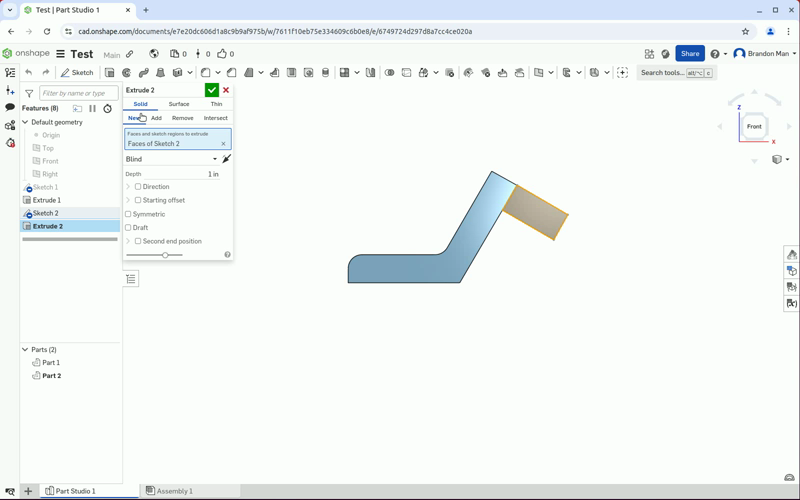
mouse_move(137, 120)
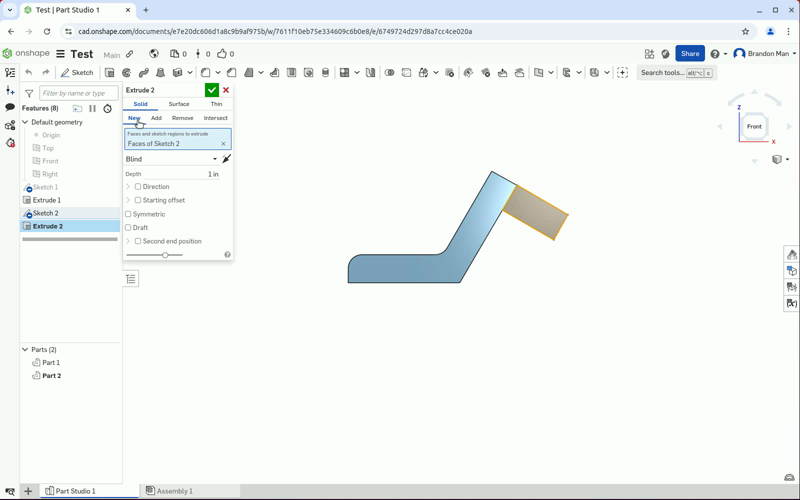
click(137, 120)
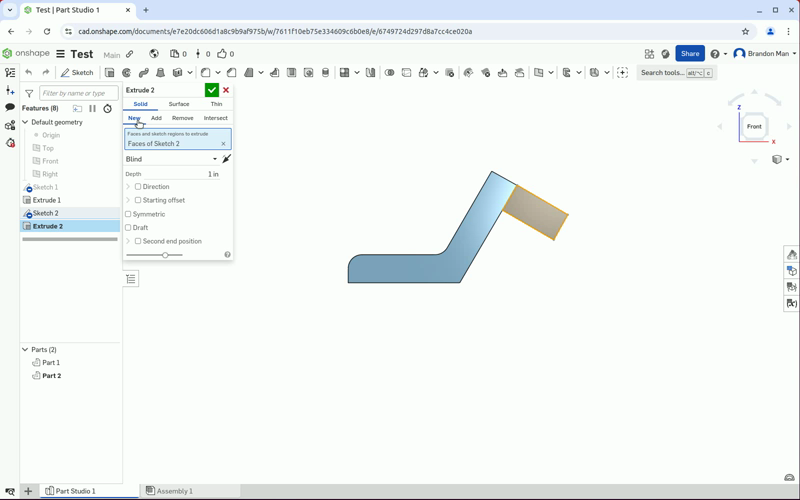
key(tab, 4)
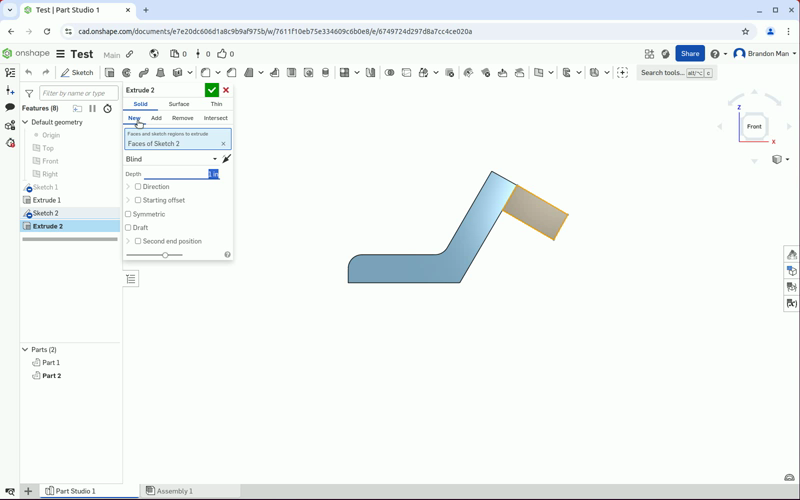
text(15.405)
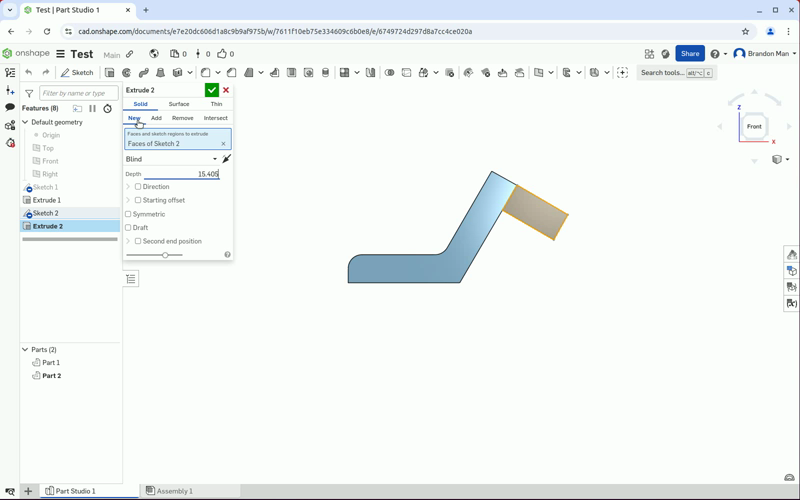
key(enter)
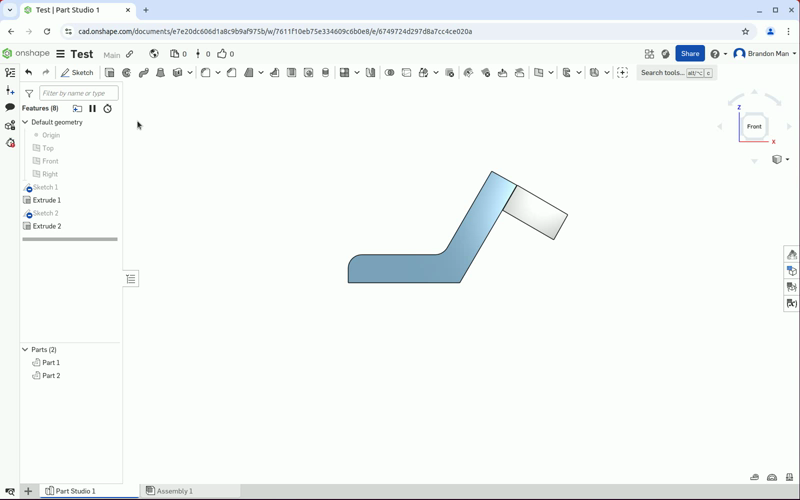
key(shift+h)
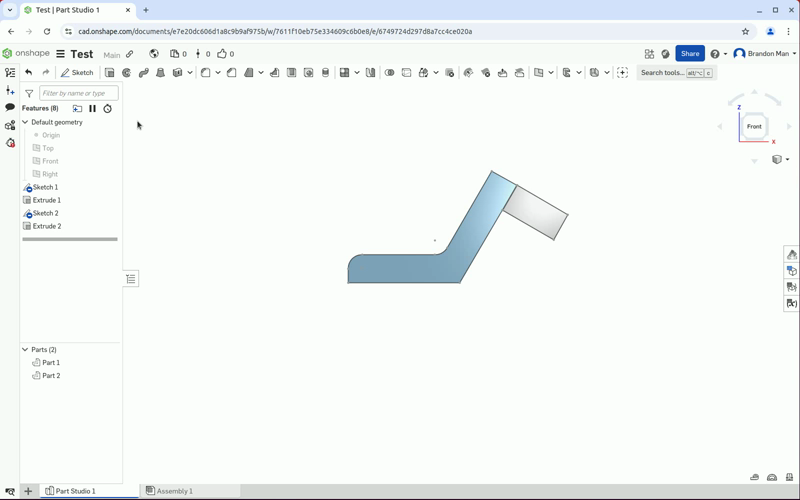
key(shift+h)
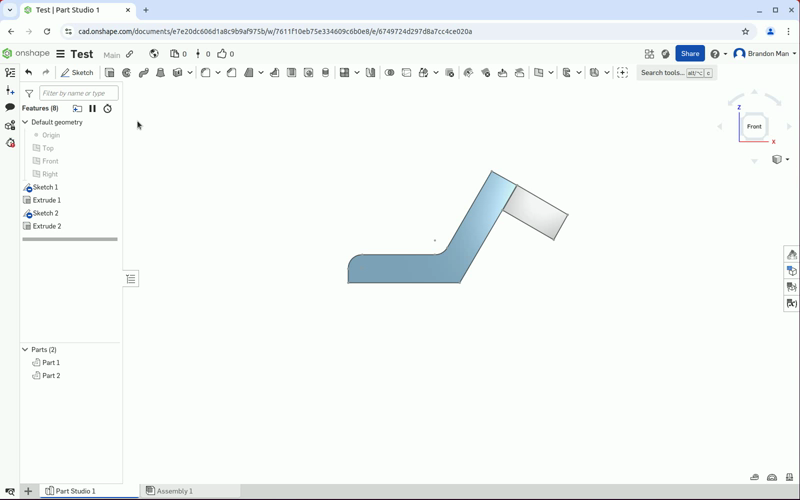
key(shift+7)
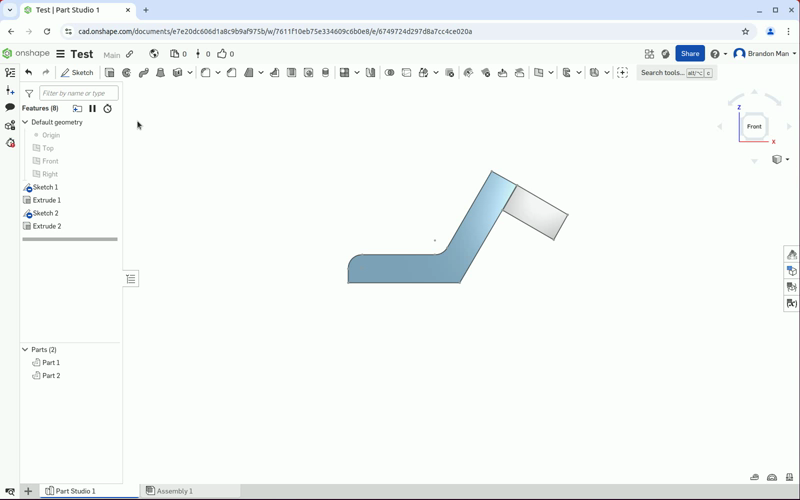
key(left, 2)
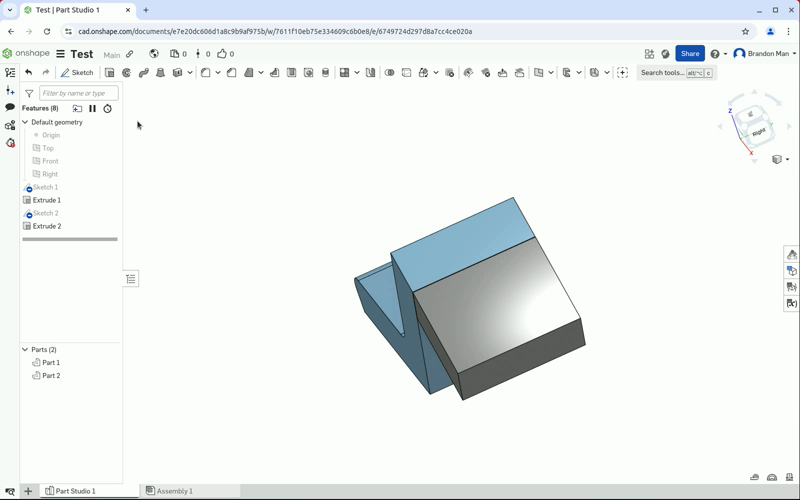
key(down, 2)
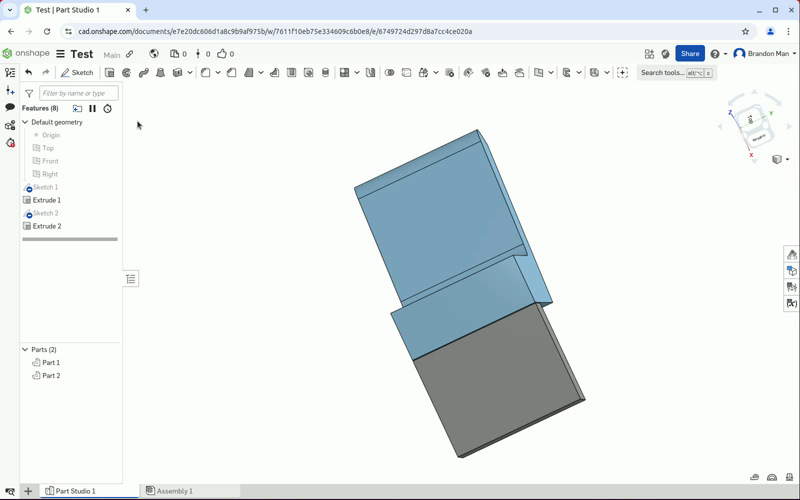
key(up, 2)
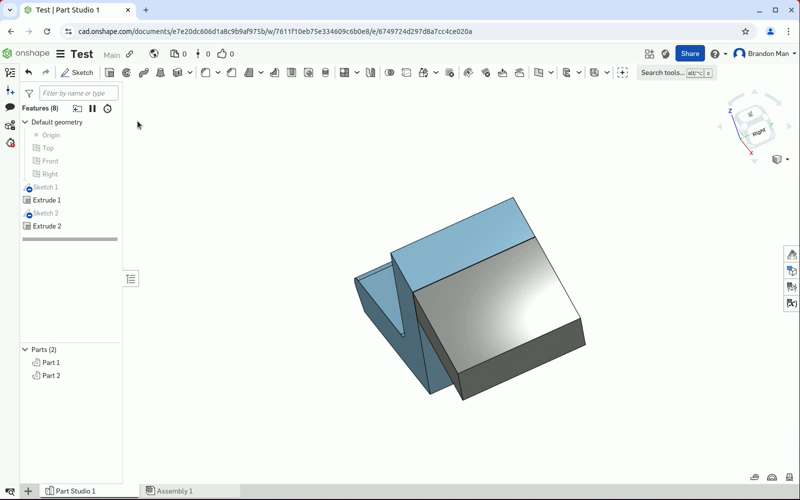
key(right, 2)
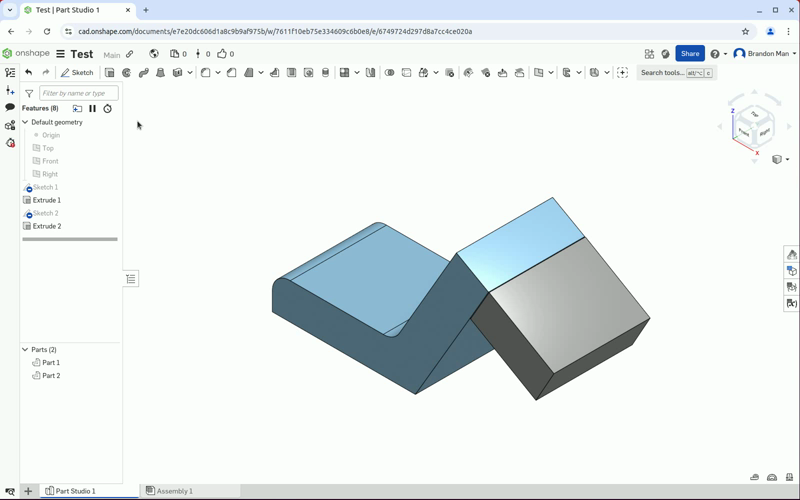
mouse_move(73, 189)
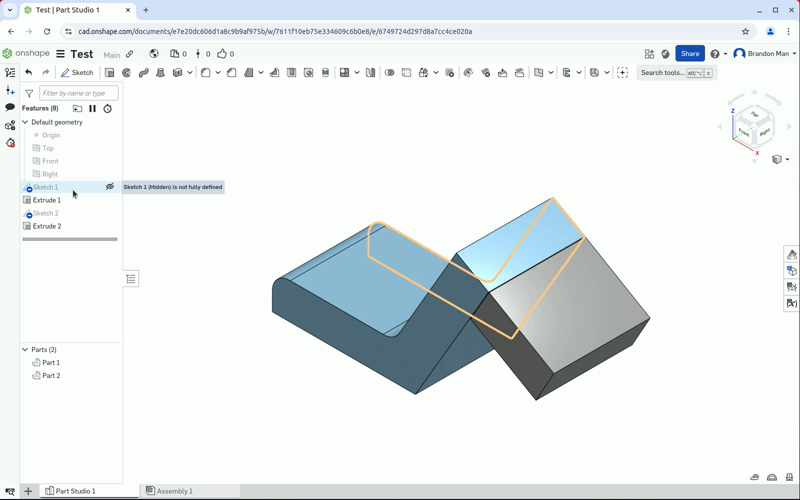
click(73, 189)